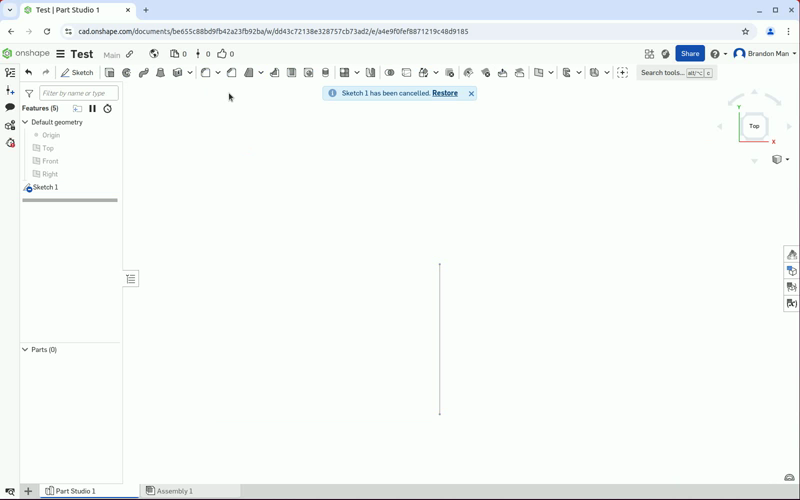
key(shift+h)
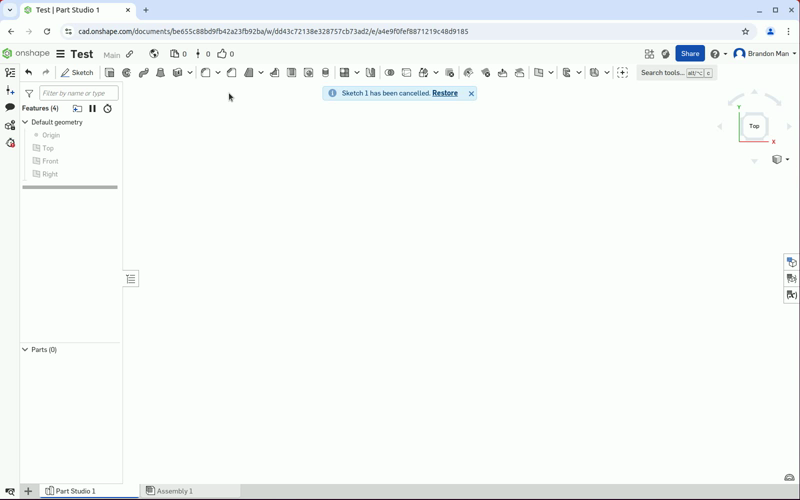
mouse_move(73, 352)
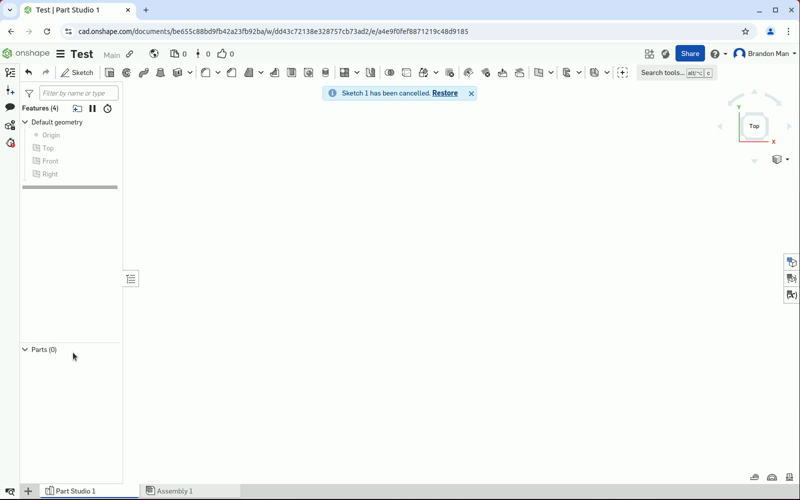
key(y)
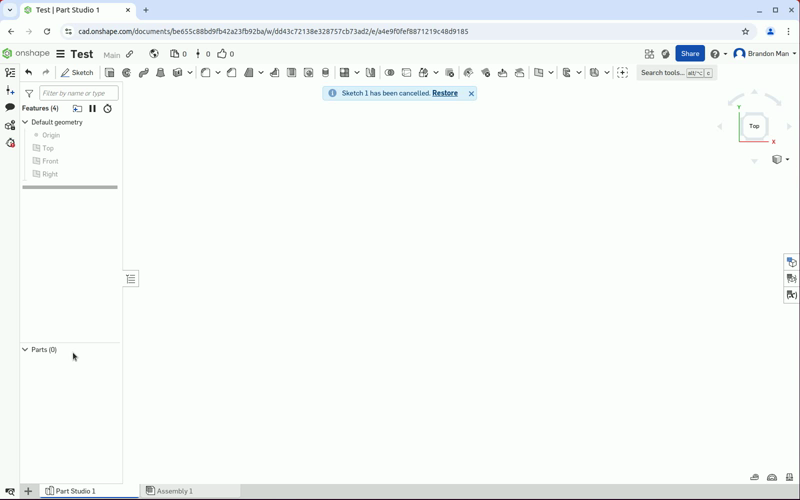
key(shift+p)
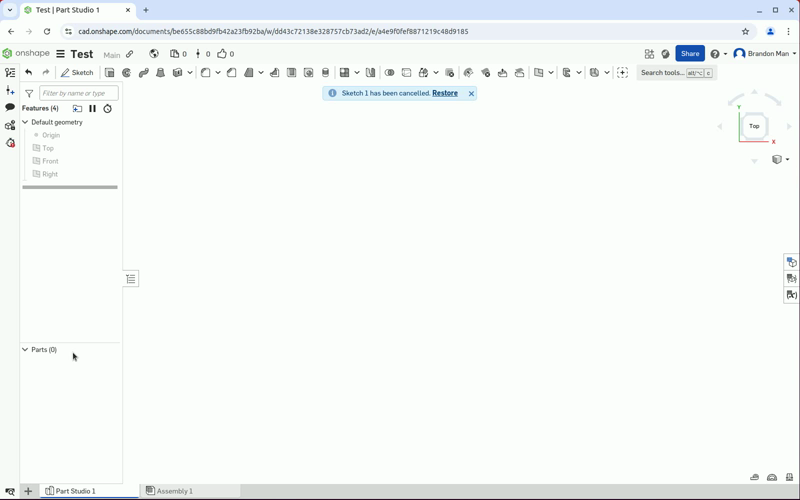
key(space)
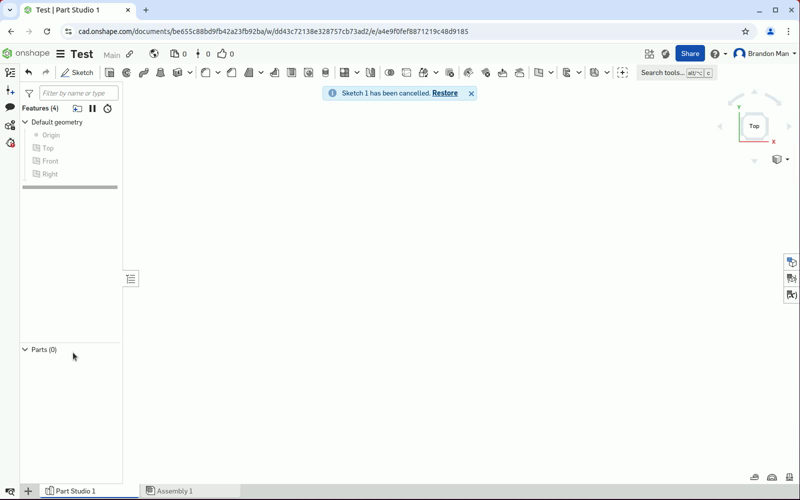
key_down(shift)
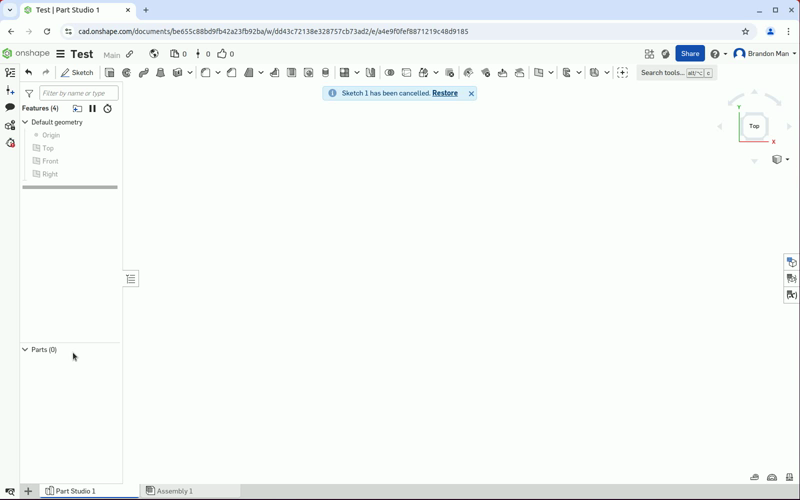
key(up)
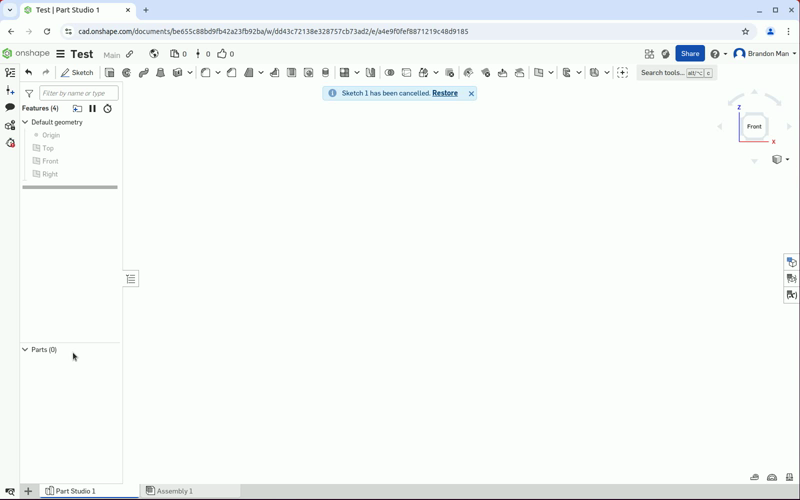
key_up(shift)
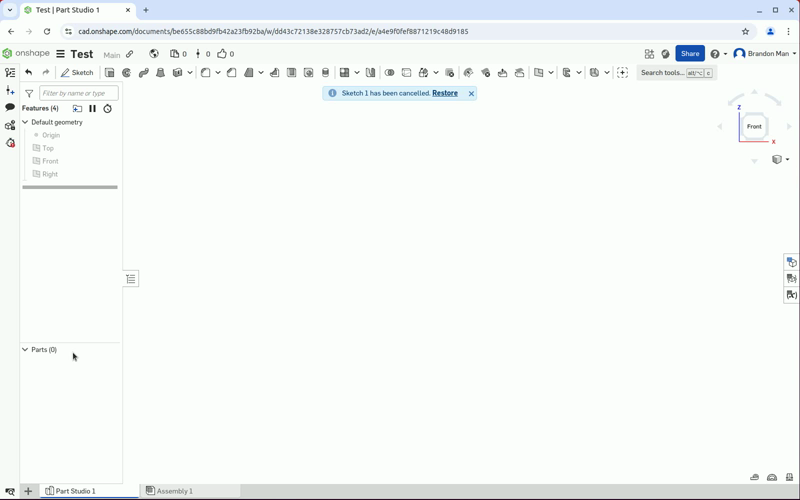
mouse_move(73, 352)
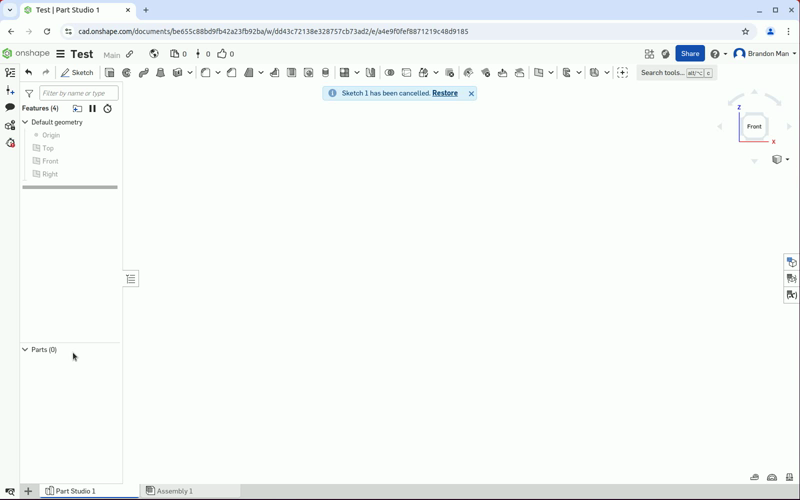
key(shift+y)
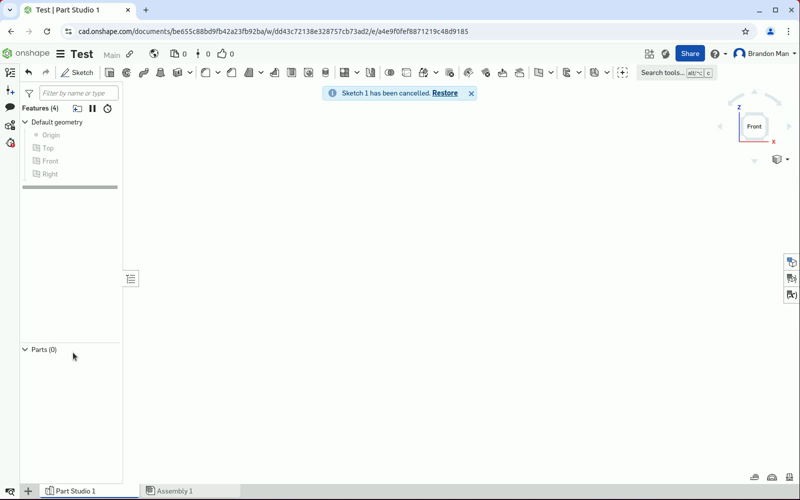
key(shift+s)
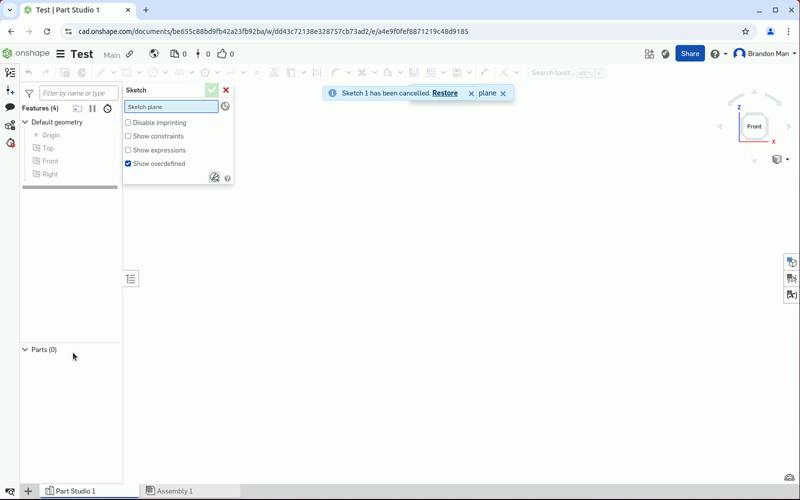
mouse_move(73, 163)
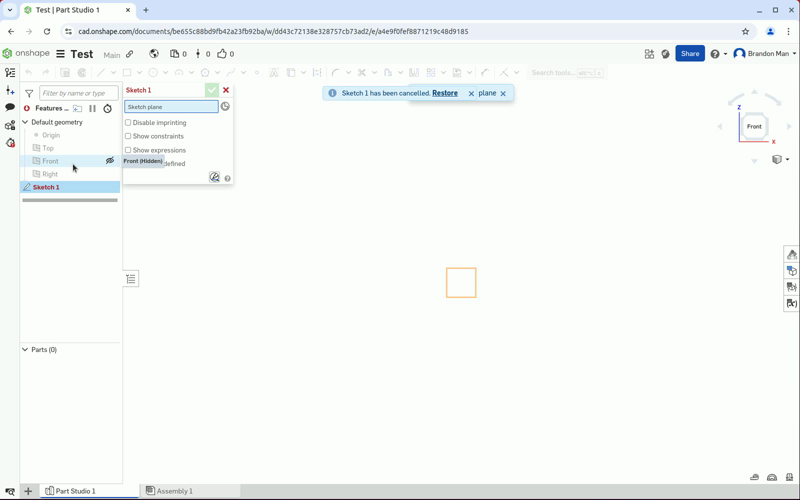
click(73, 163)
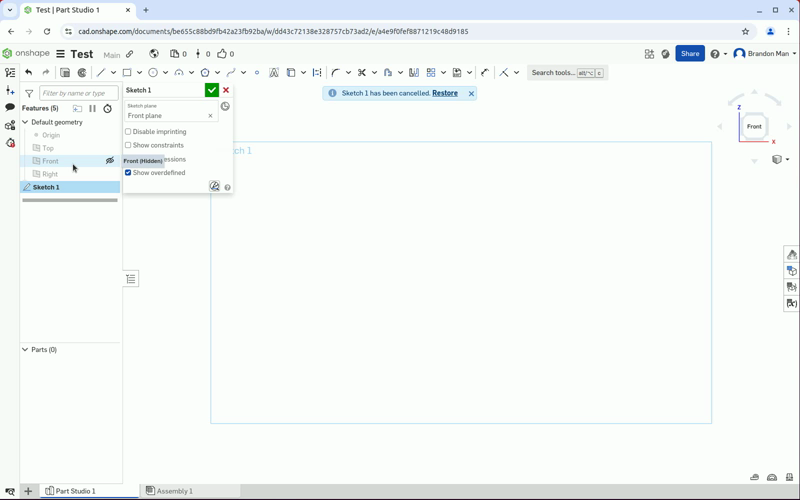
mouse_move(73, 352)
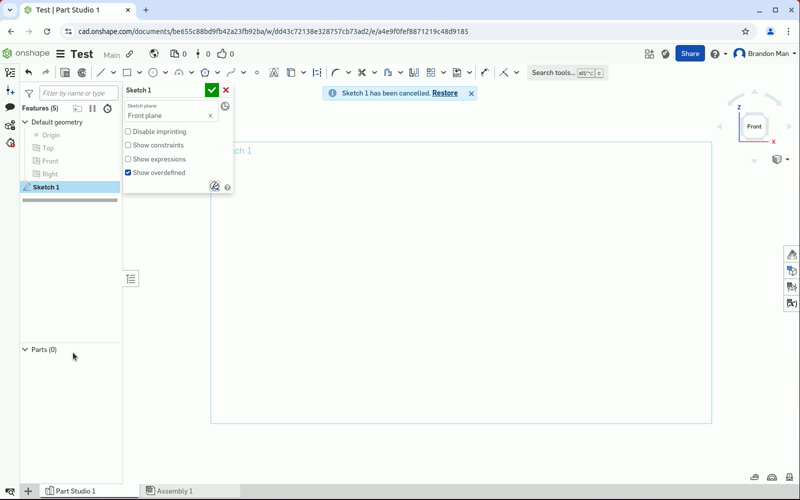
key(y)
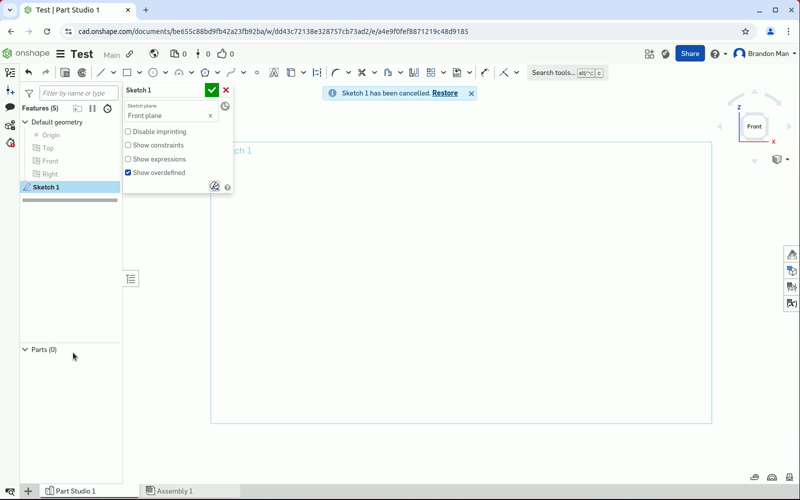
key(c)
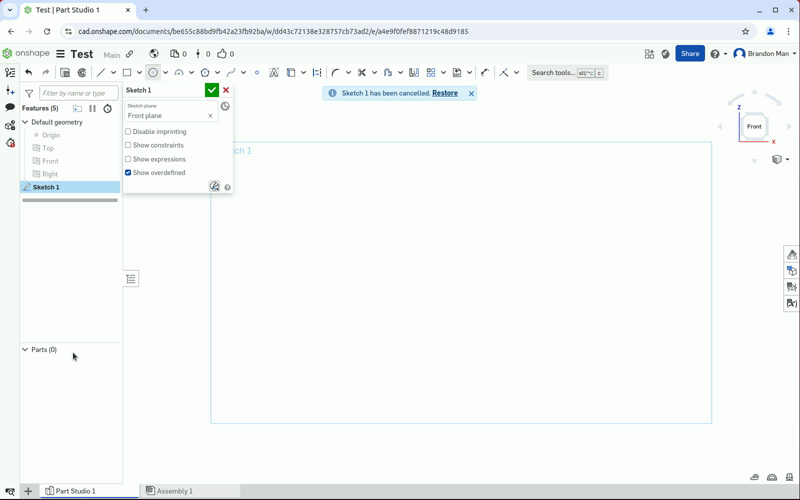
key_down(shift)
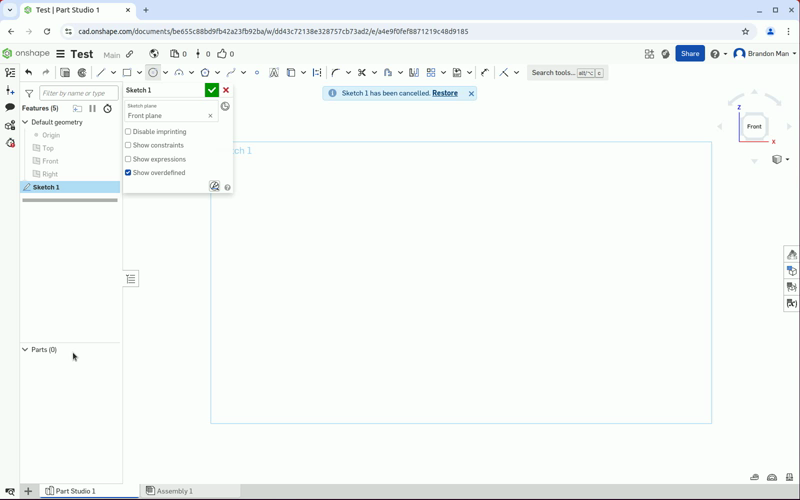
mouse_move(461, 282)
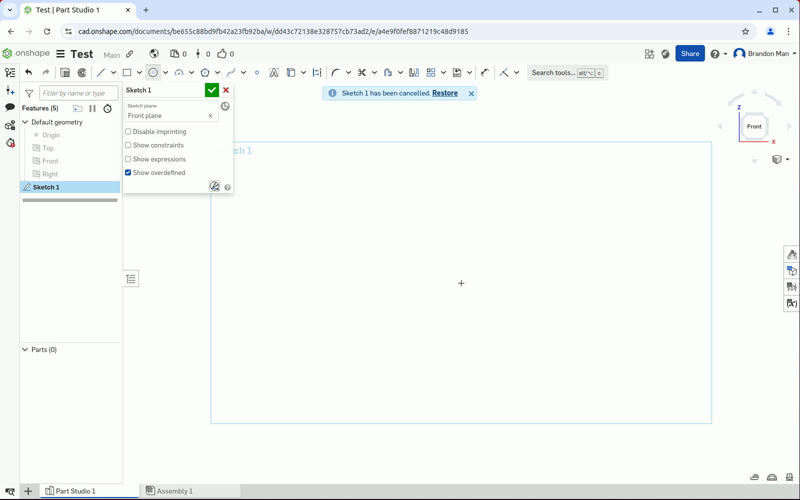
click(461, 282)
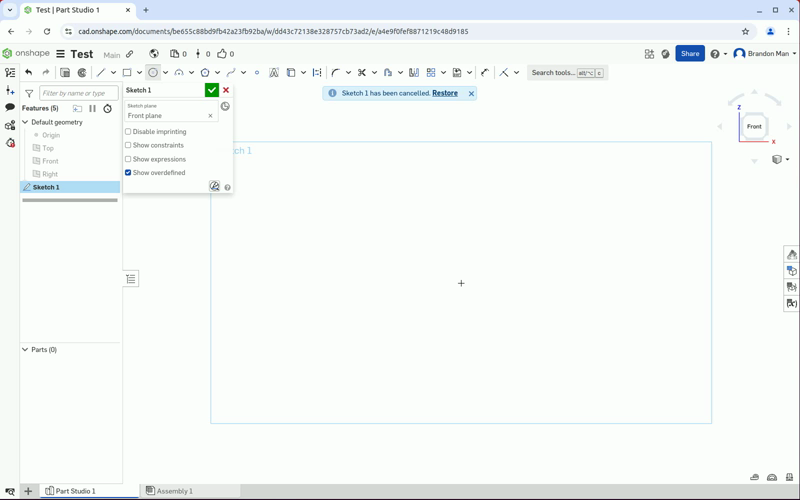
key_up(shift)
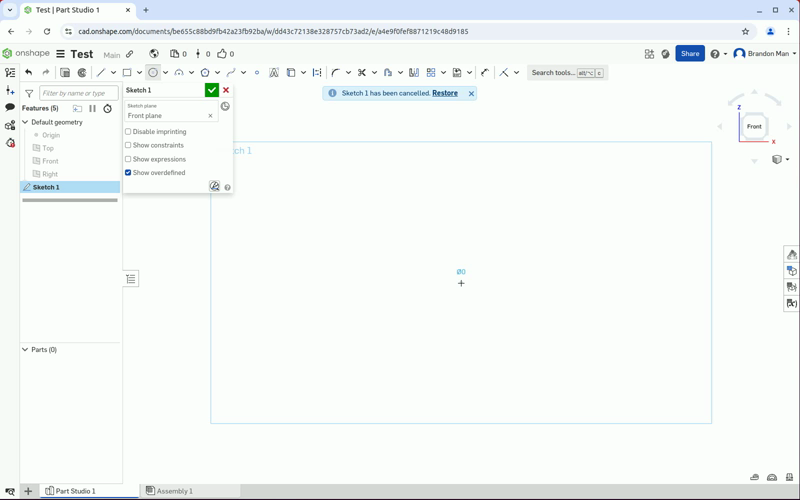
mouse_move(497, 282)
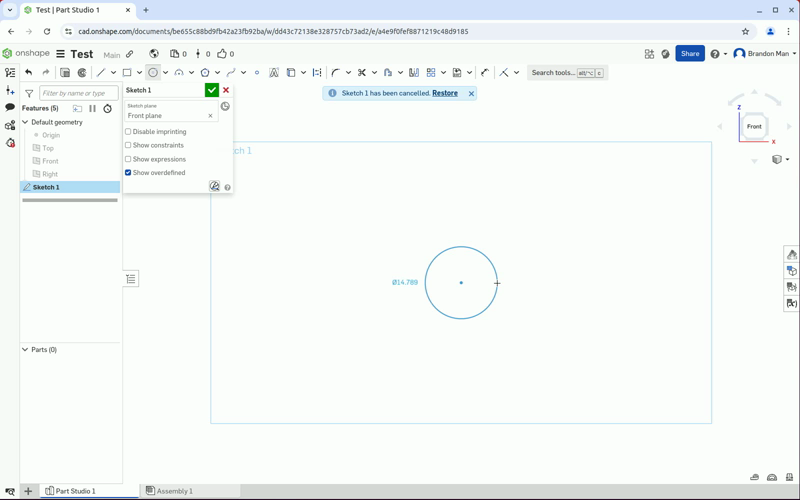
click(497, 282)
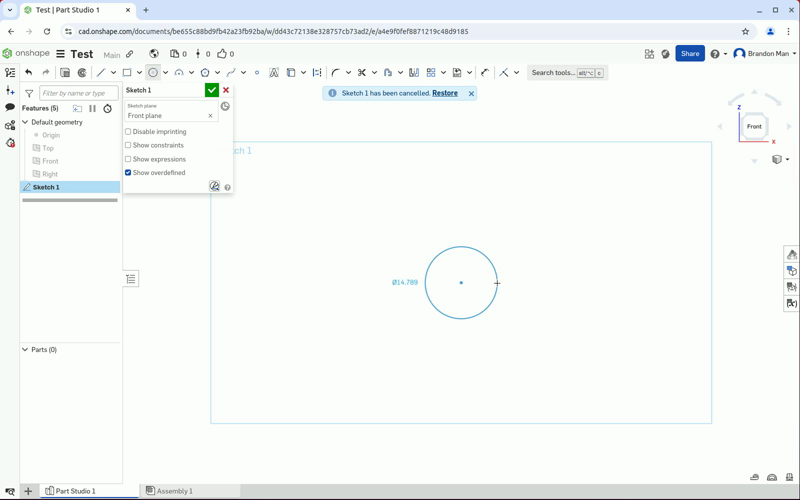
key(esc)
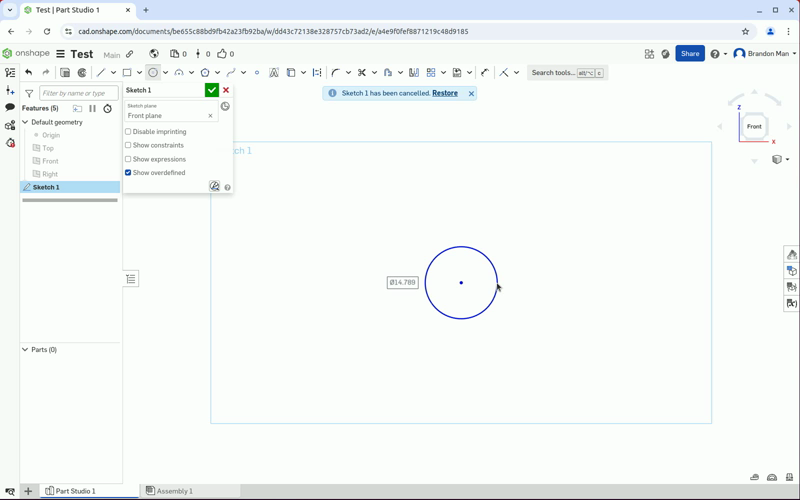
key(c)
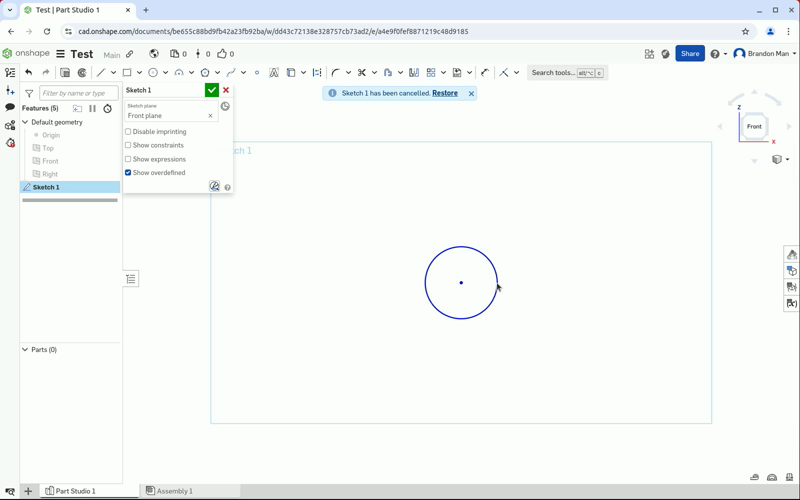
key_down(shift)
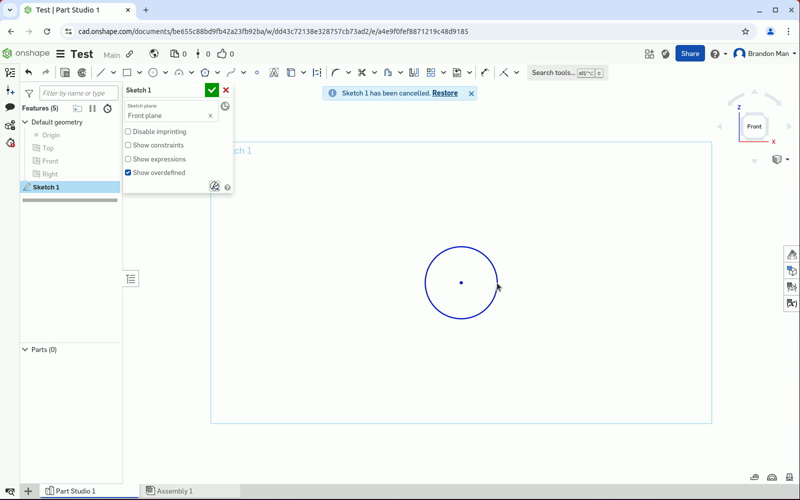
mouse_move(461, 282)
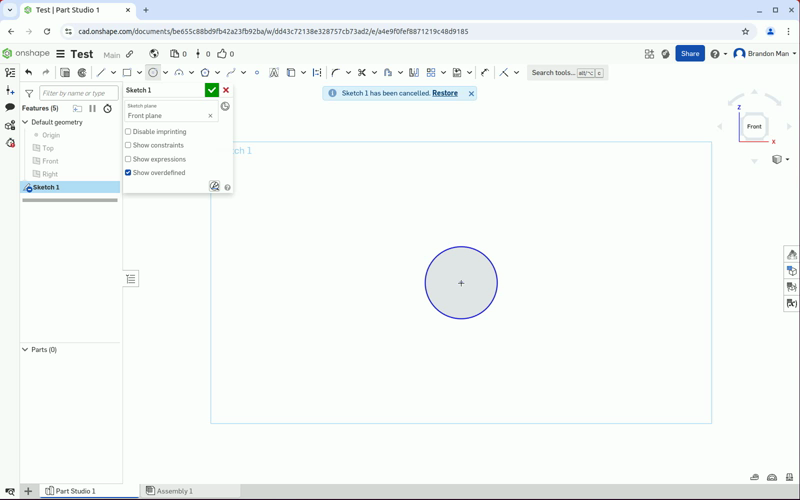
click(461, 282)
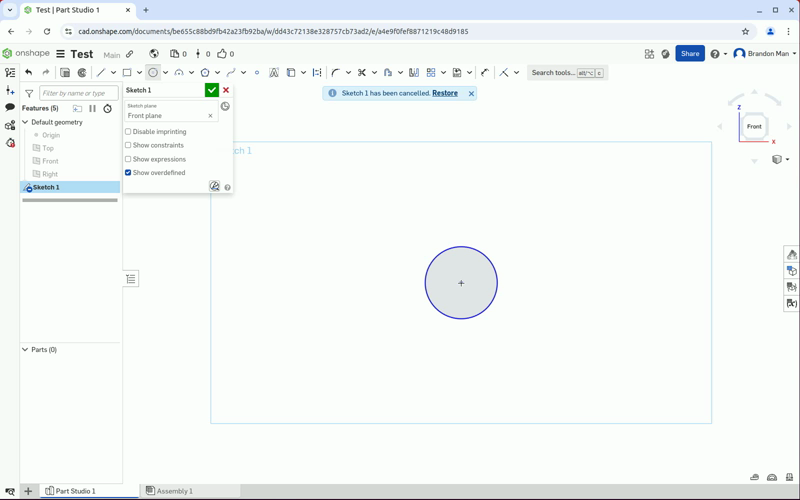
key_up(shift)
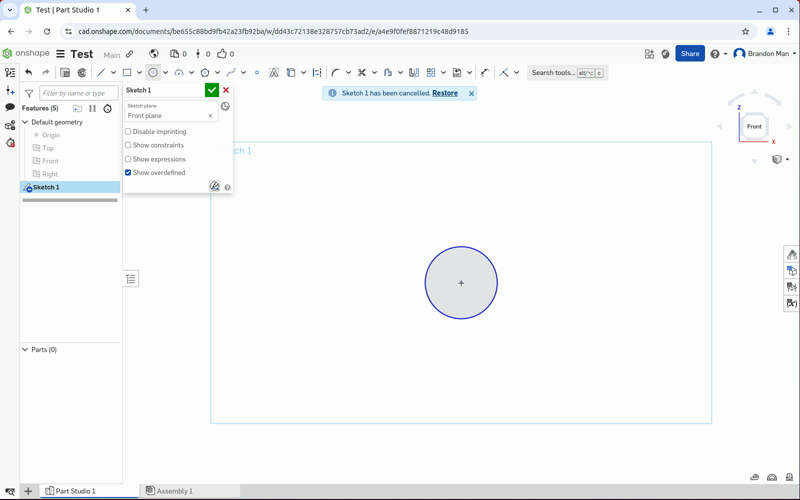
mouse_move(479, 282)
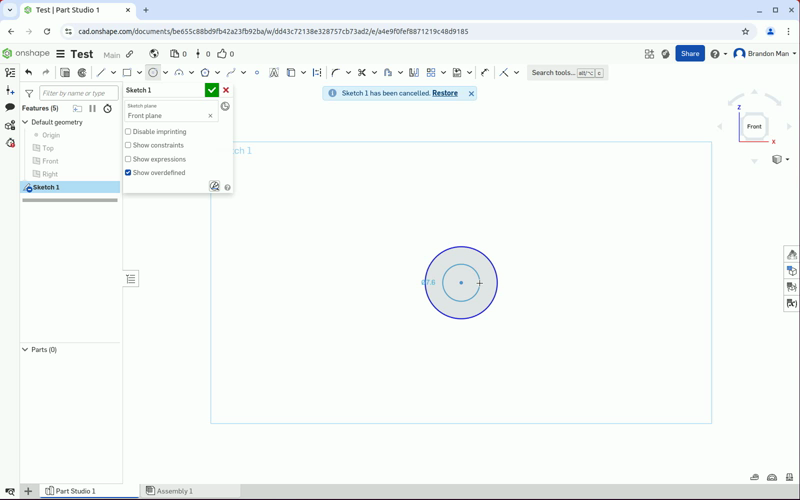
click(479, 282)
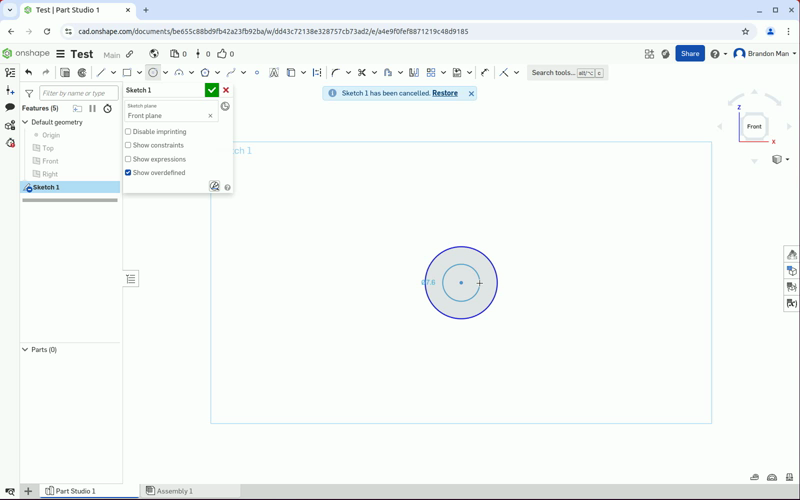
key(esc)
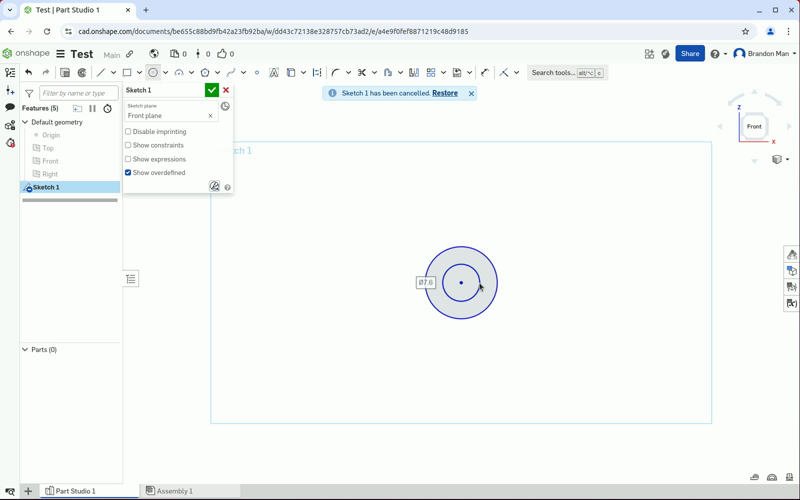
mouse_move(478, 269)
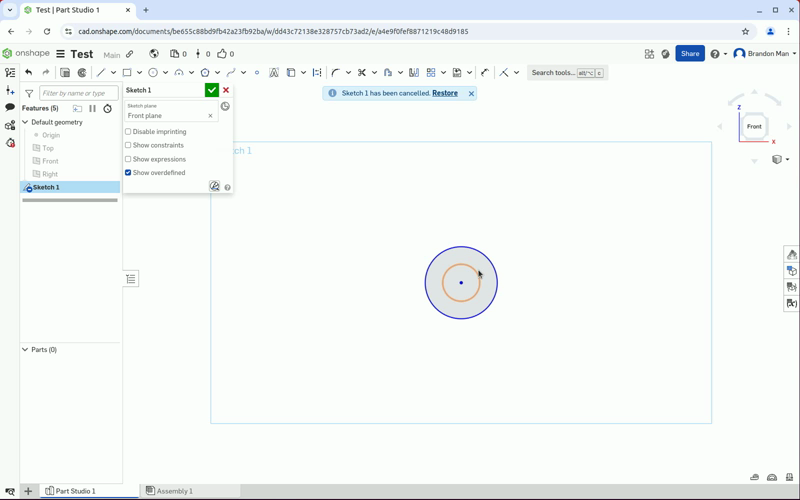
click(478, 269)
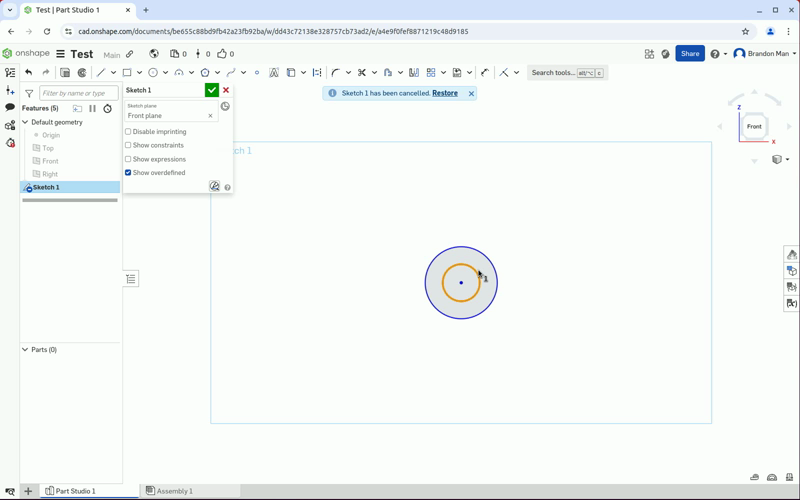
mouse_move(73, 352)
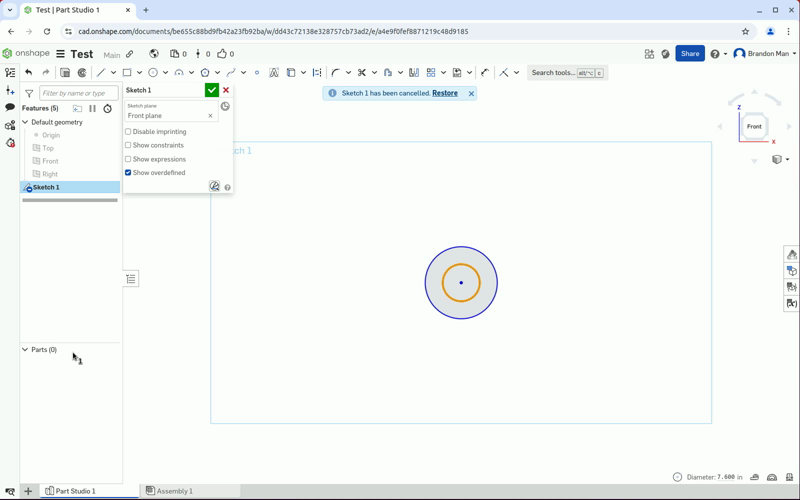
key(shift+y)
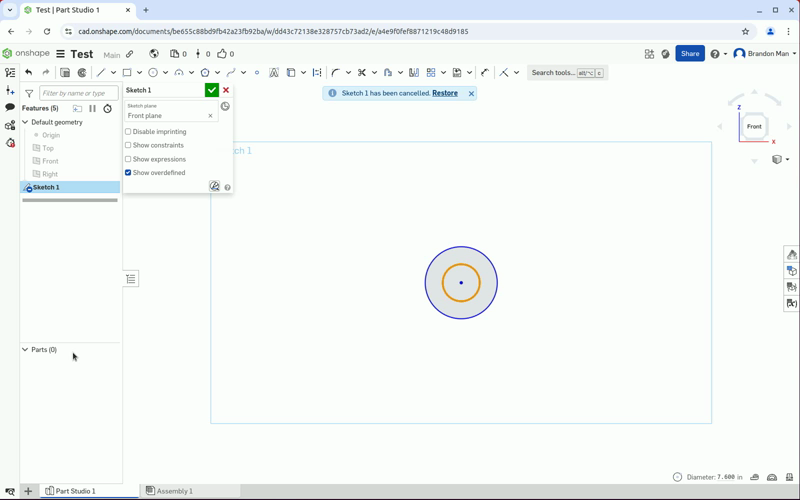
key(shift+e)
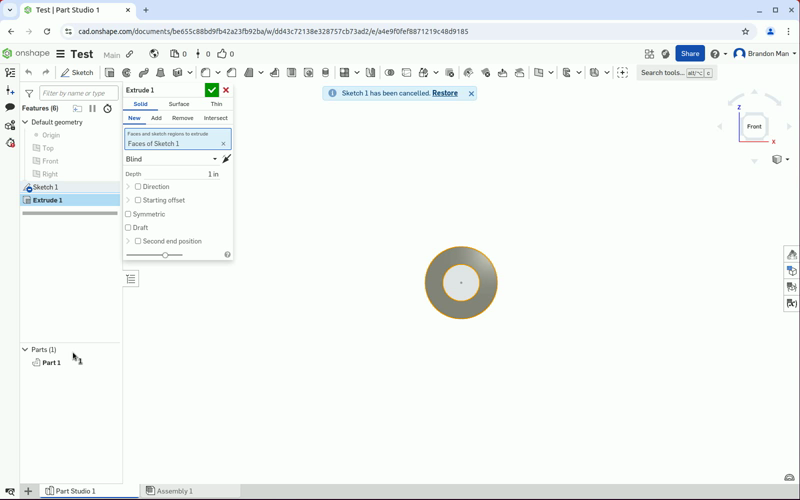
mouse_move(143, 106)
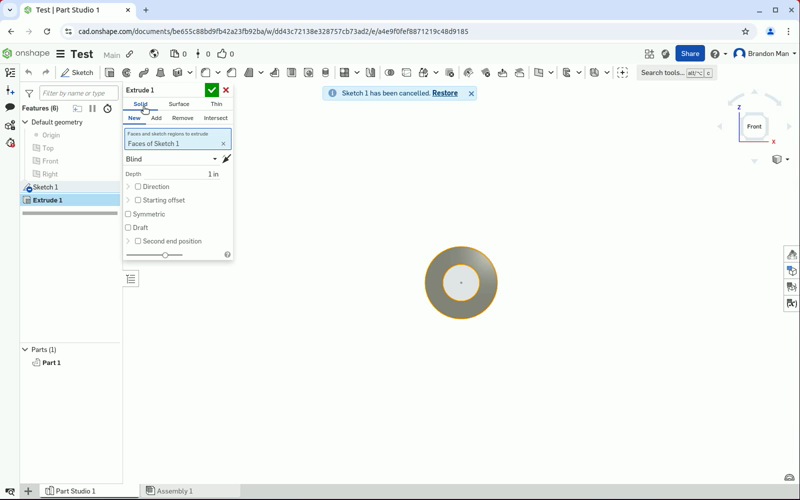
click(143, 106)
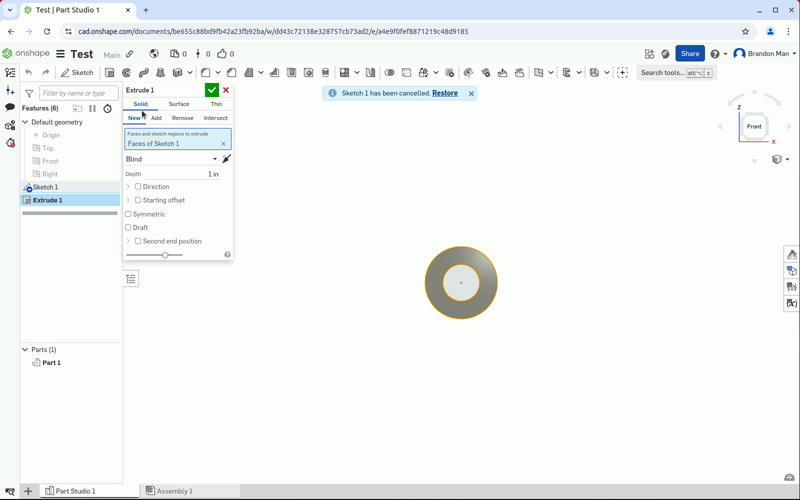
mouse_move(137, 120)
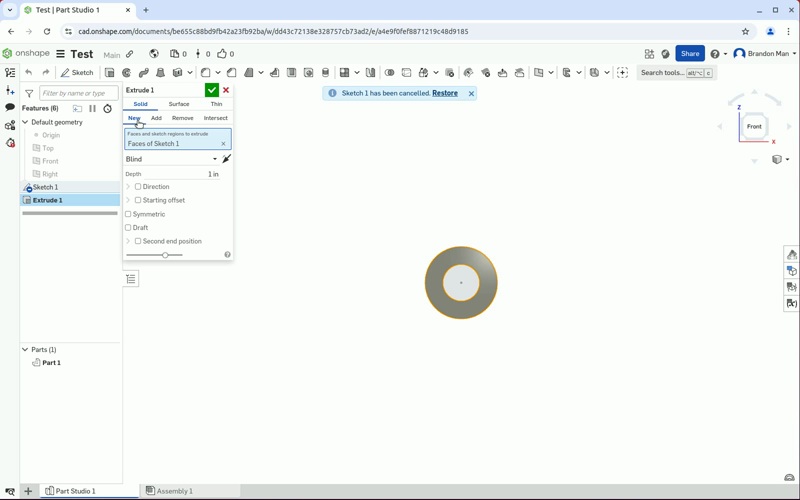
click(137, 120)
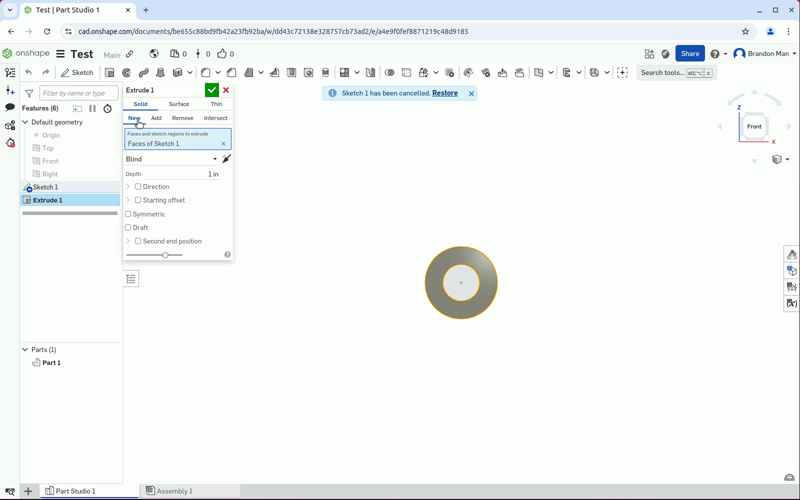
key(tab, 4)
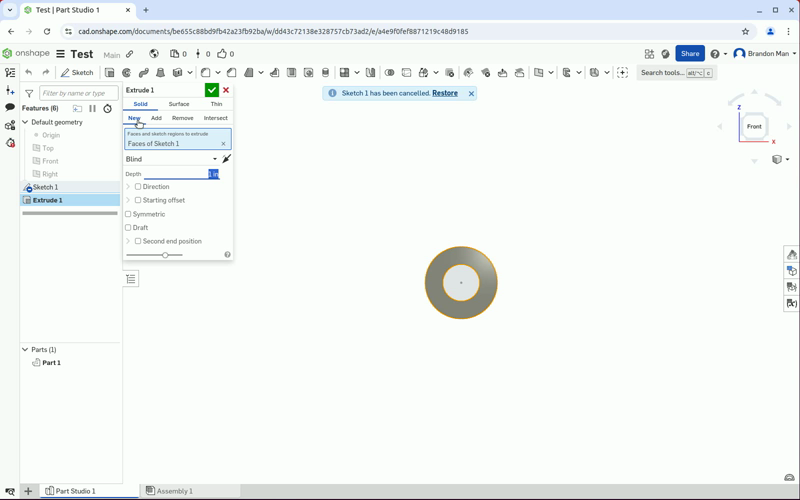
text(3.129)
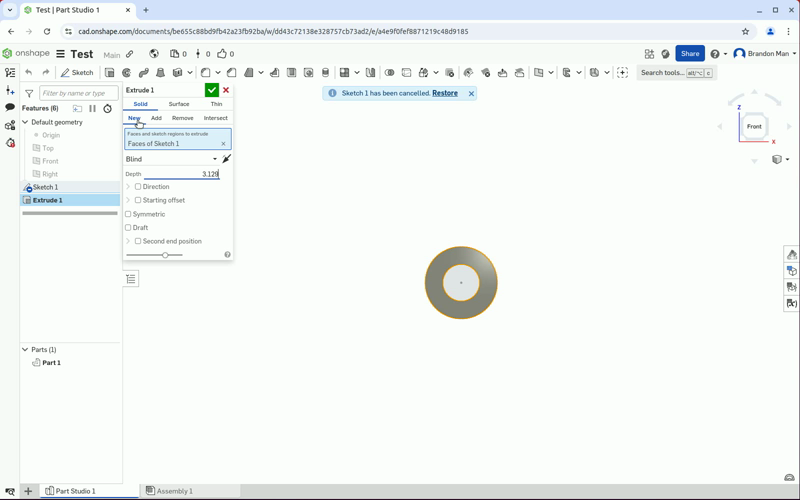
key(enter)
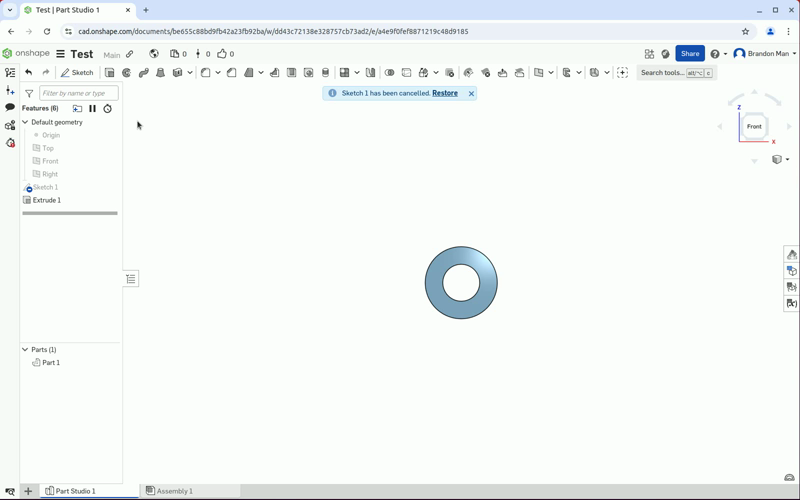
key(shift+h)
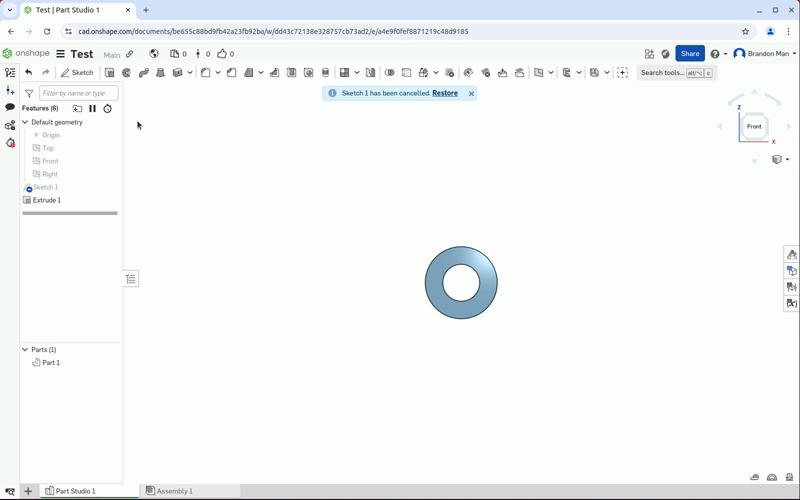
key(shift+h)
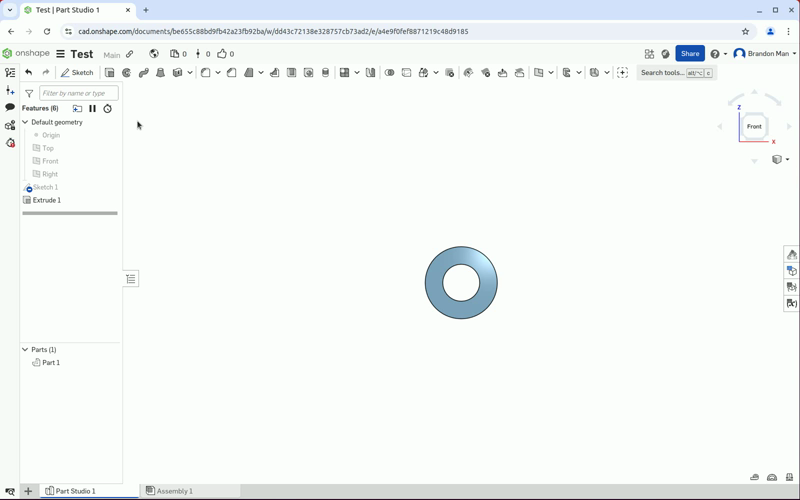
mouse_move(73, 189)
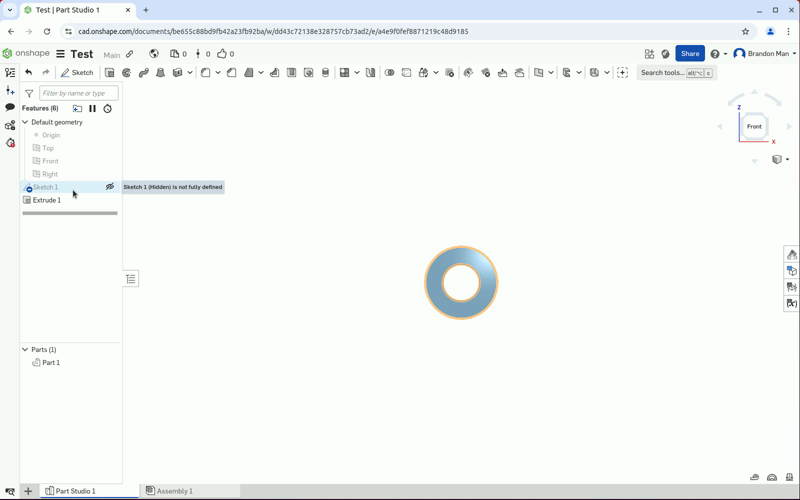
click(73, 189)
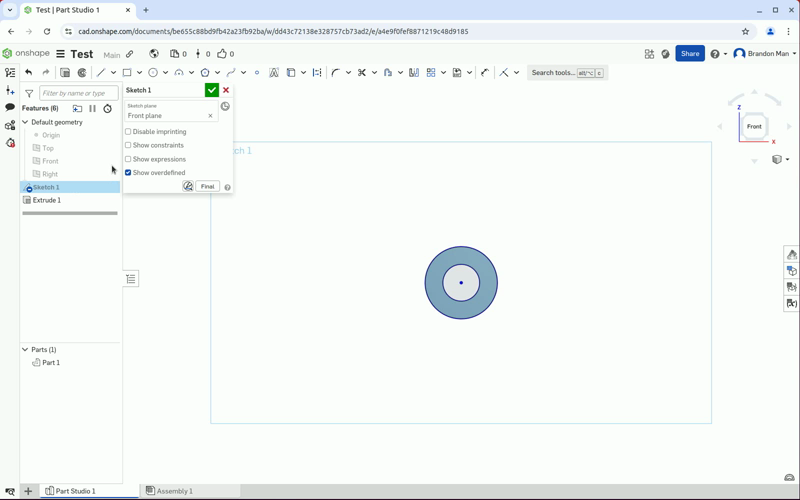
mouse_move(229, 92)
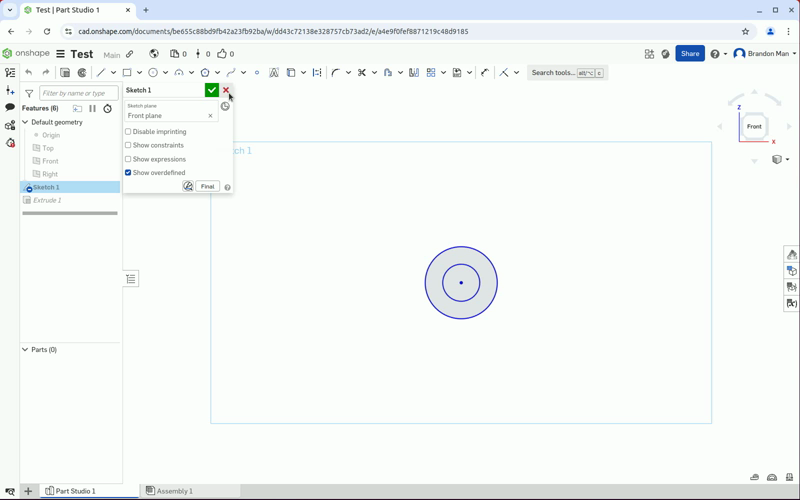
click(229, 92)
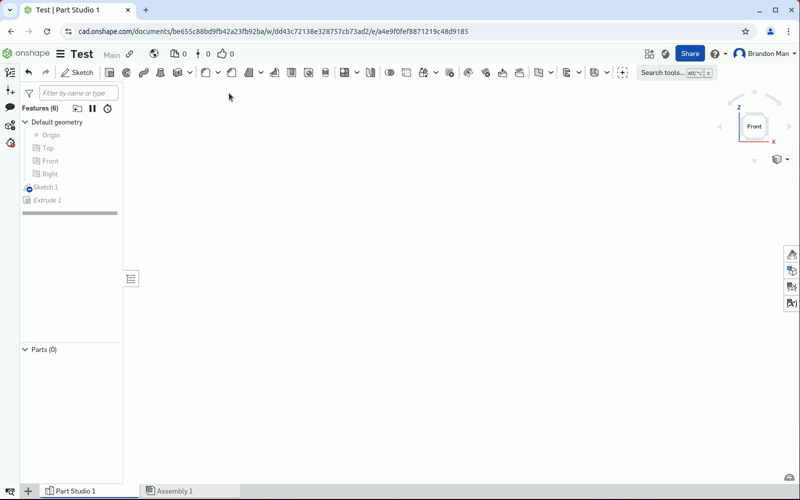
mouse_move(541, 75)
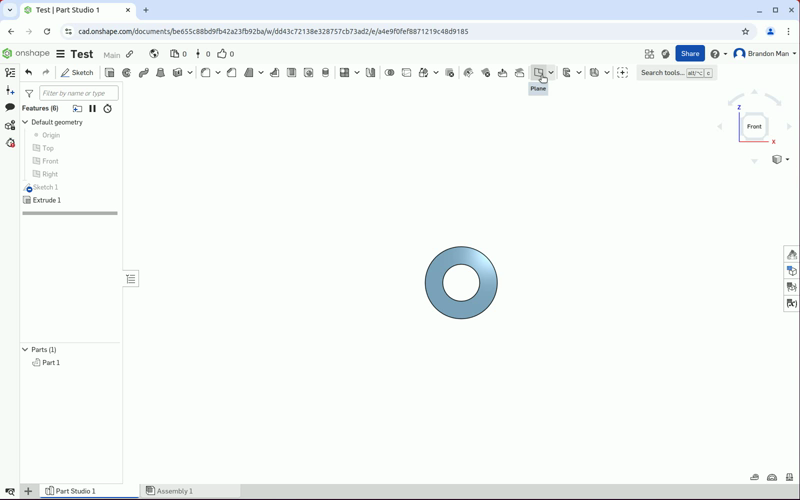
click(541, 75)
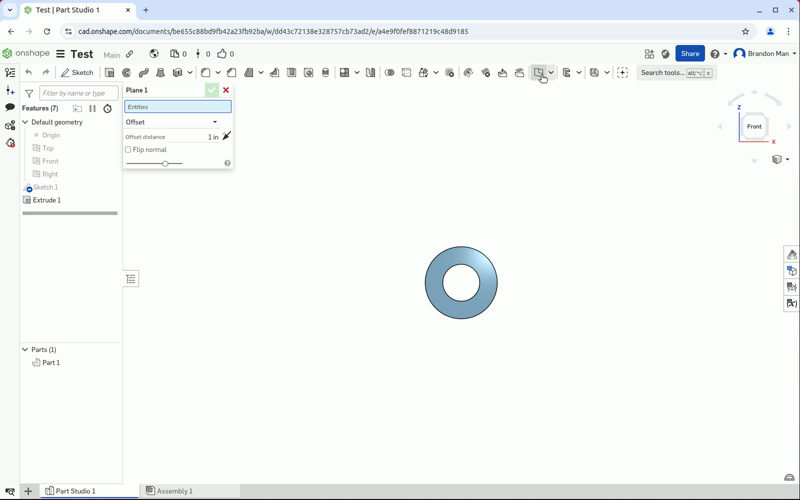
mouse_move(73, 163)
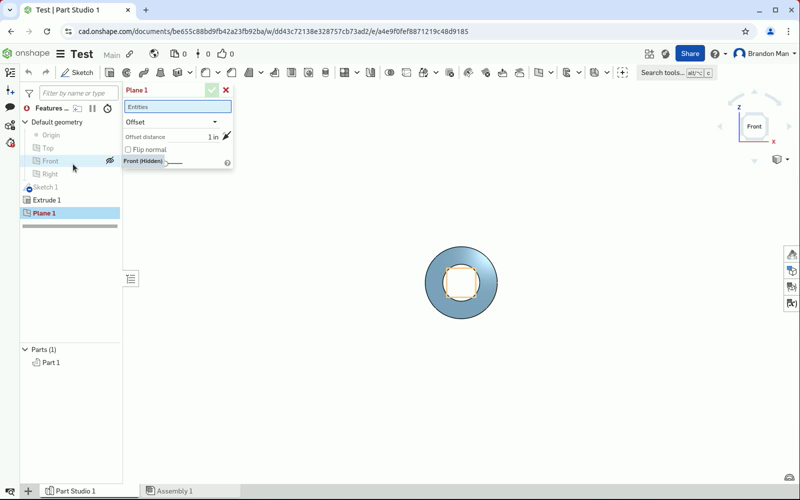
click(73, 163)
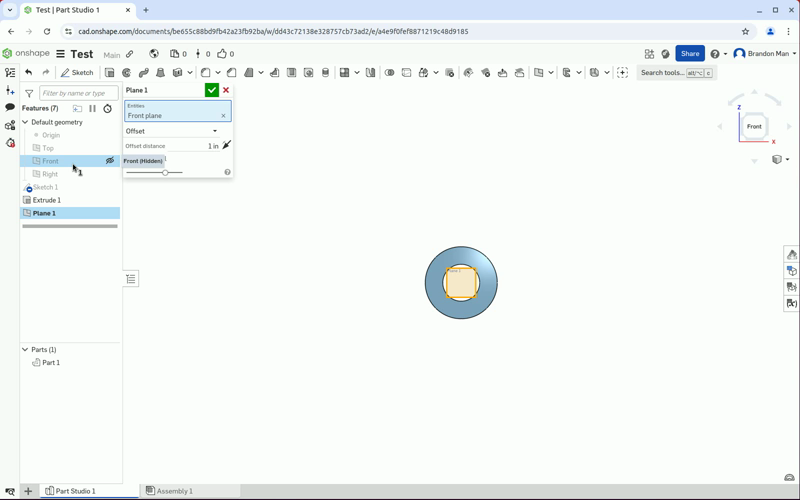
key(tab, 2)
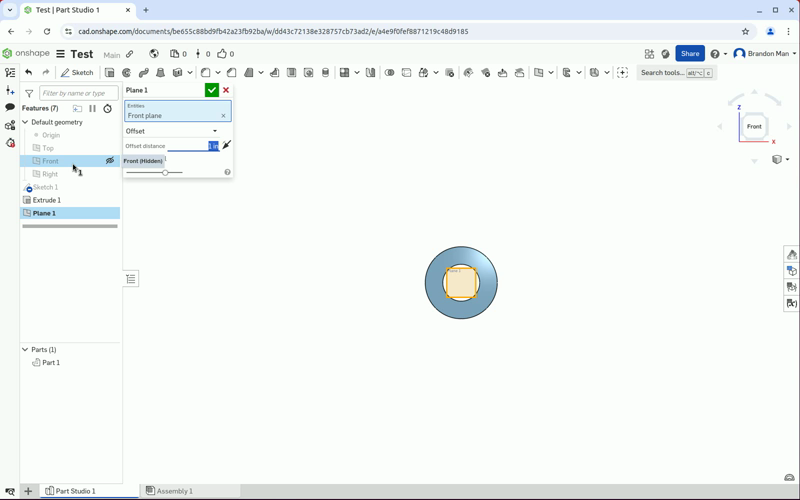
text(3.143)
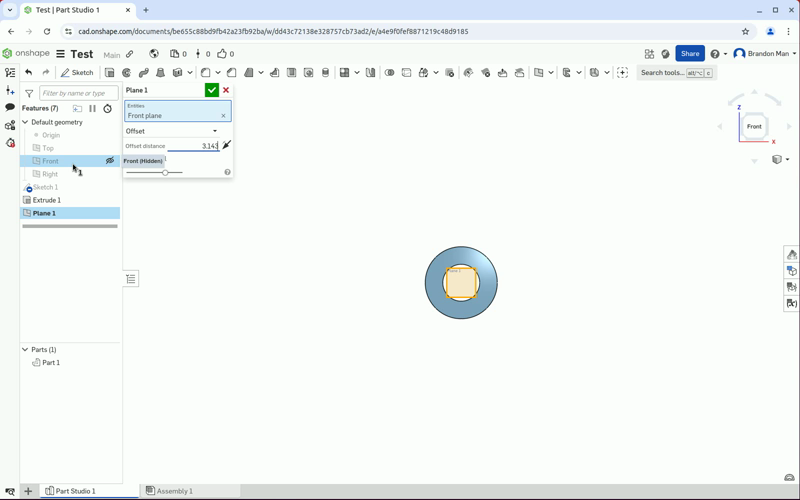
key(enter, 2)
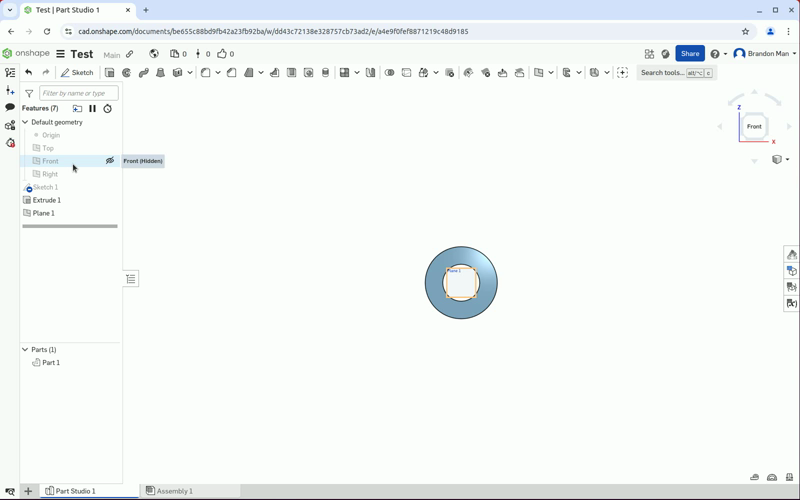
key(shift+s)
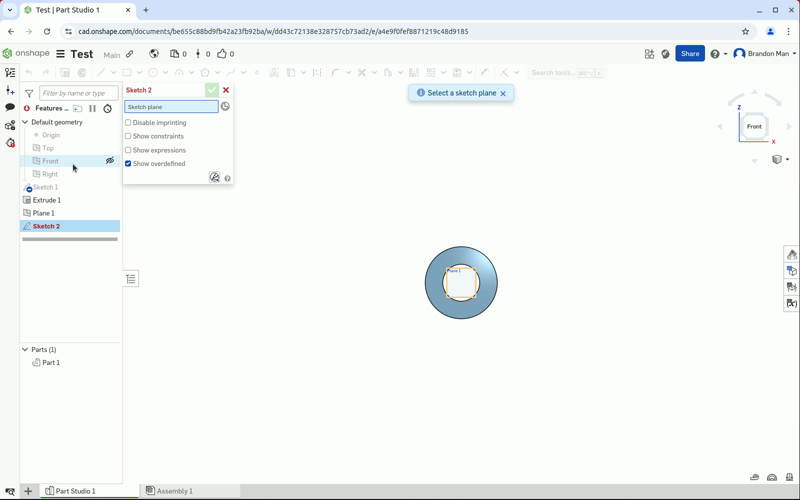
mouse_move(73, 215)
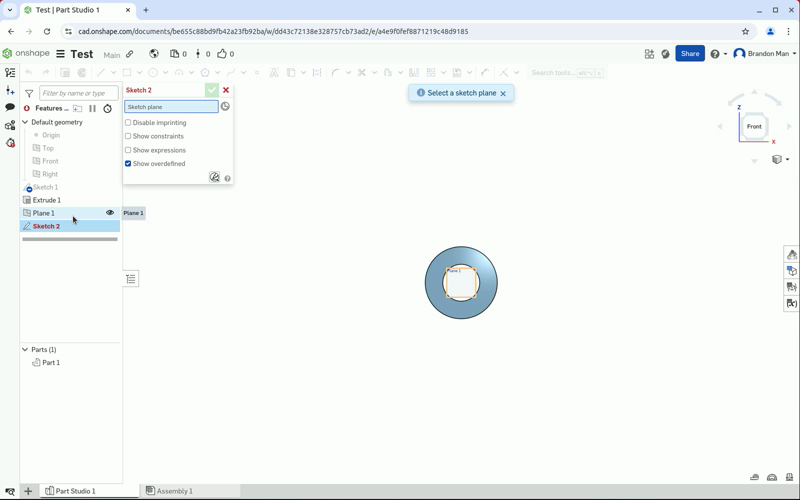
click(73, 215)
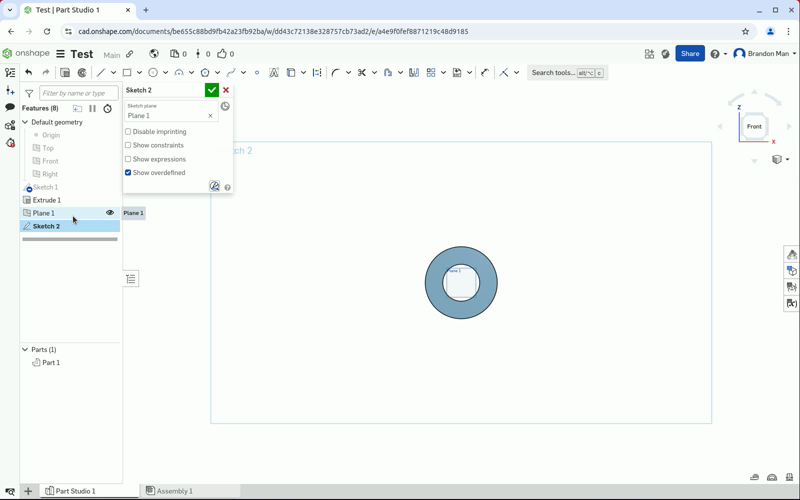
mouse_move(73, 352)
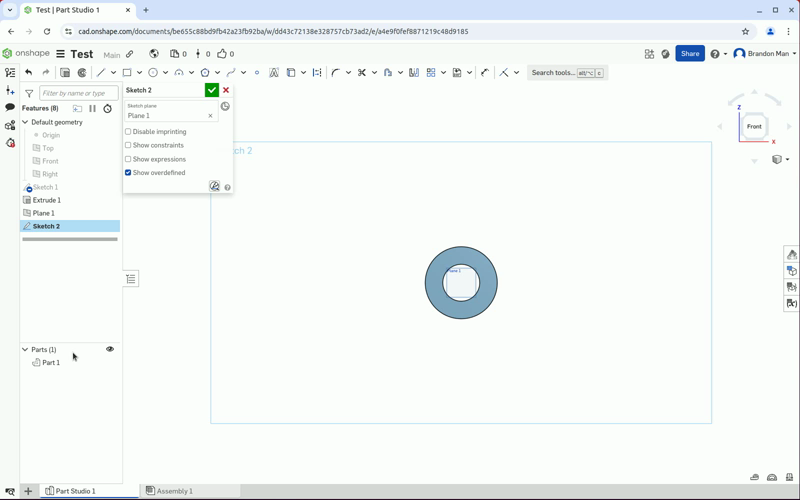
key(y)
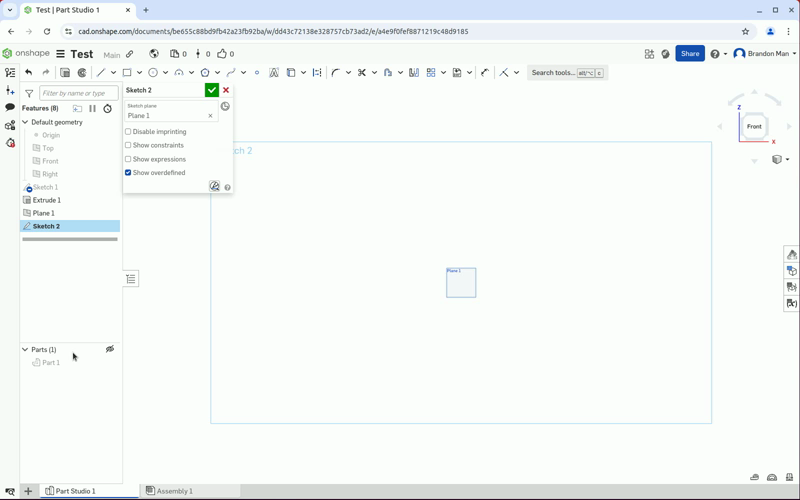
key(c)
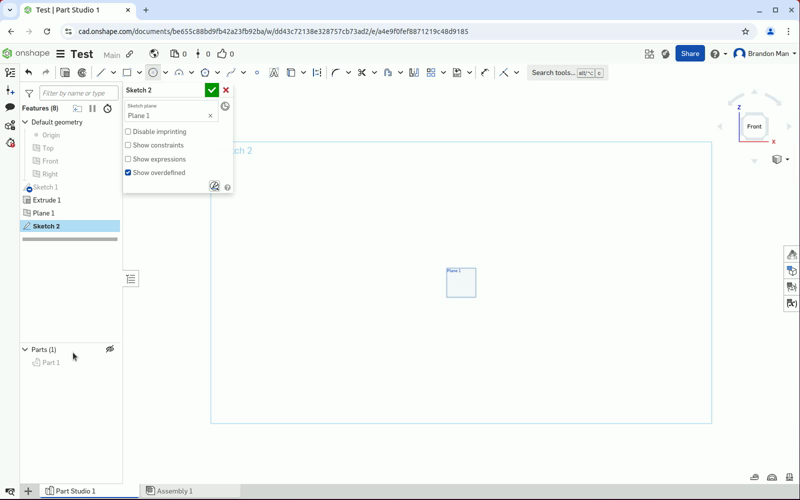
key_down(shift)
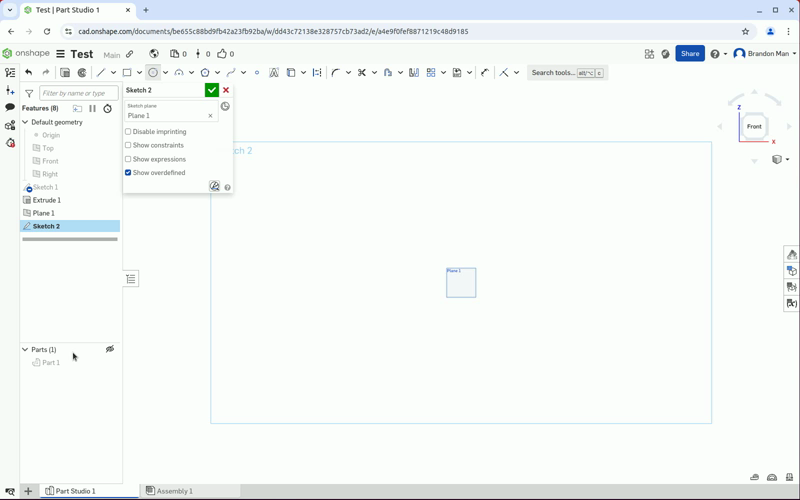
mouse_move(461, 282)
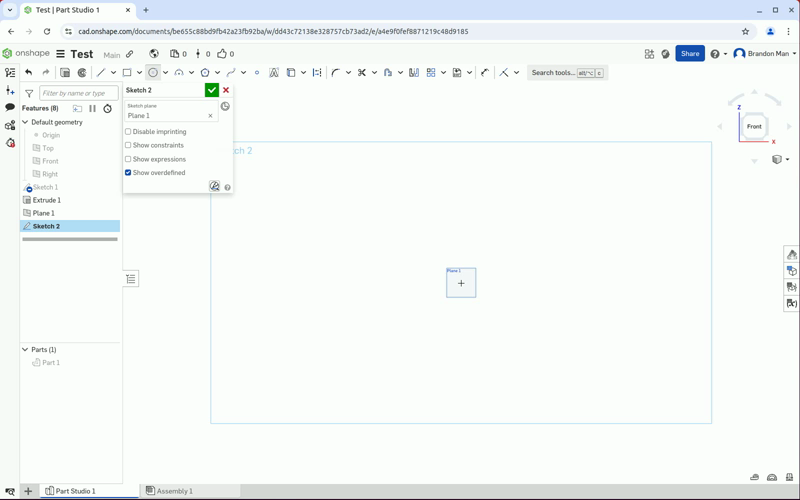
click(461, 282)
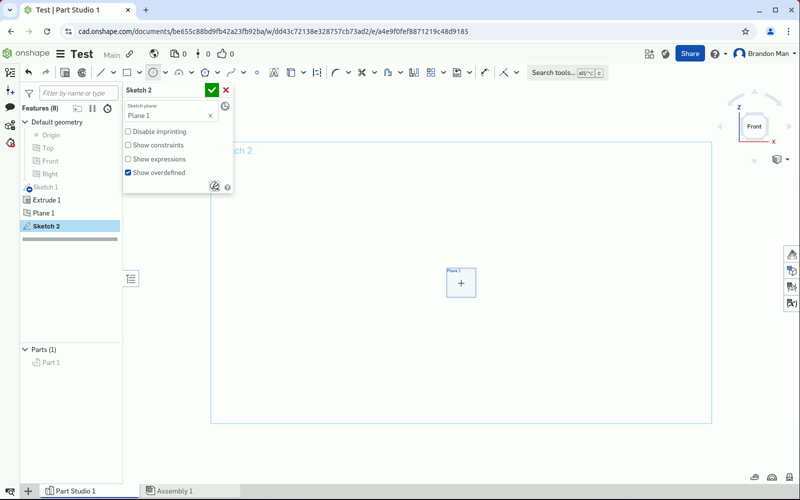
key_up(shift)
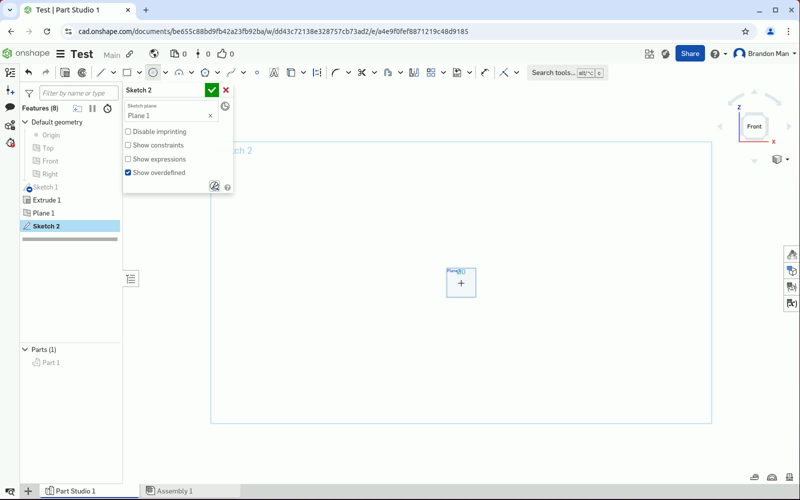
mouse_move(494, 282)
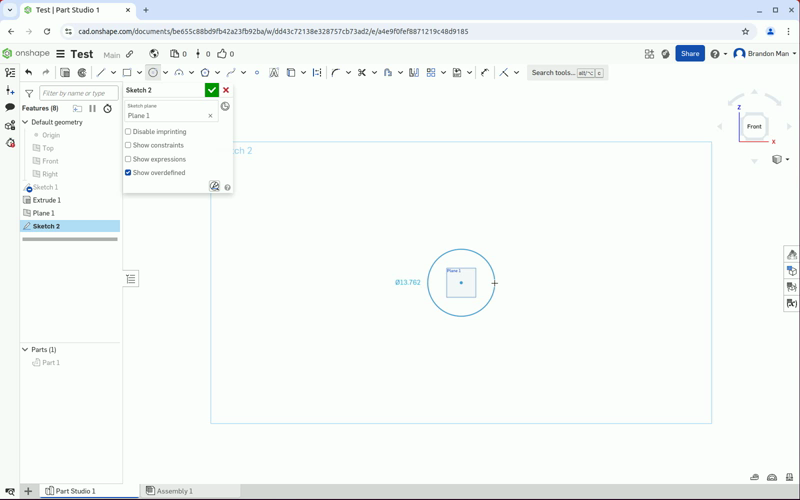
click(494, 282)
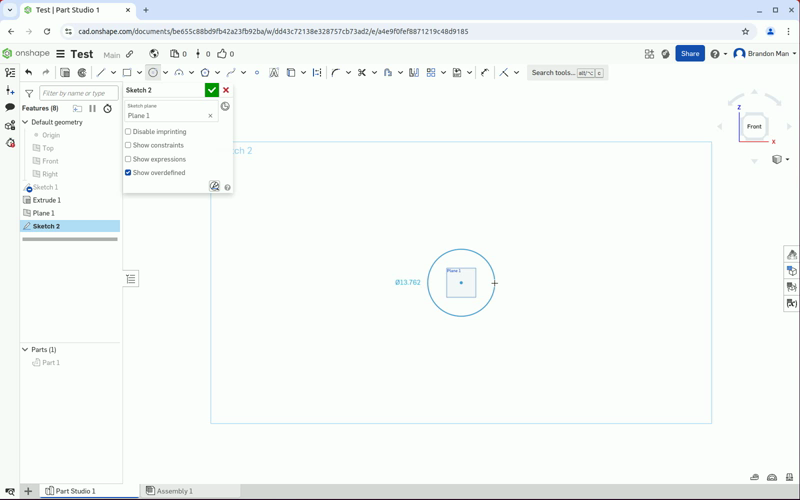
key(esc)
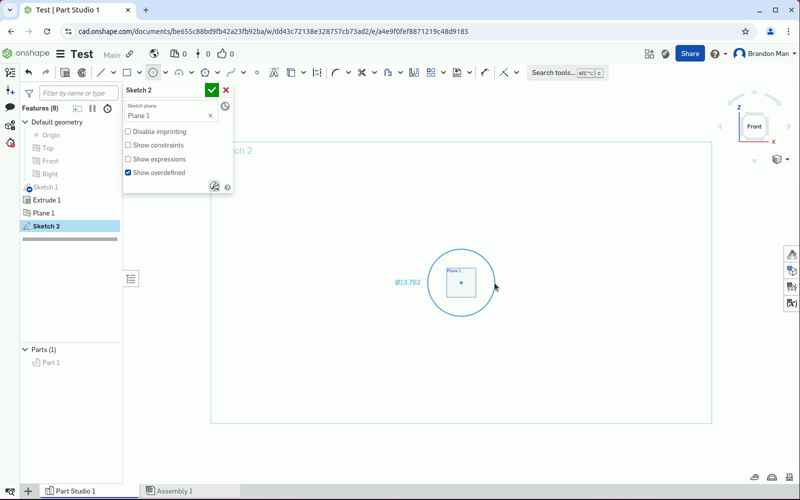
key(c)
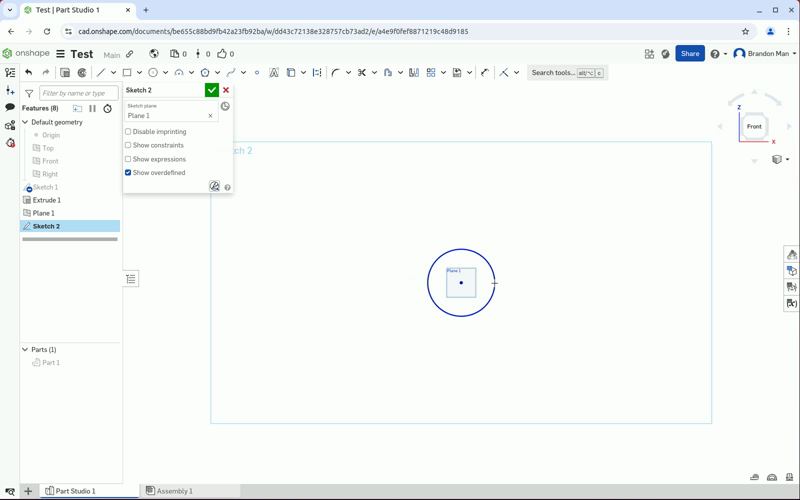
key_down(shift)
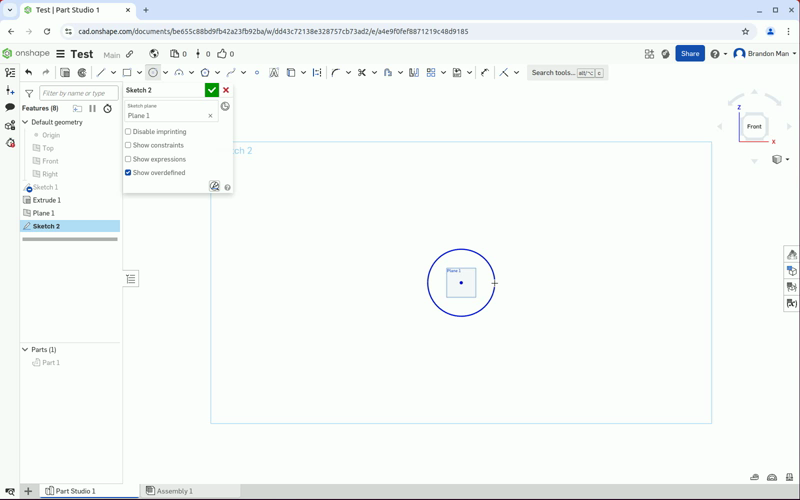
mouse_move(461, 282)
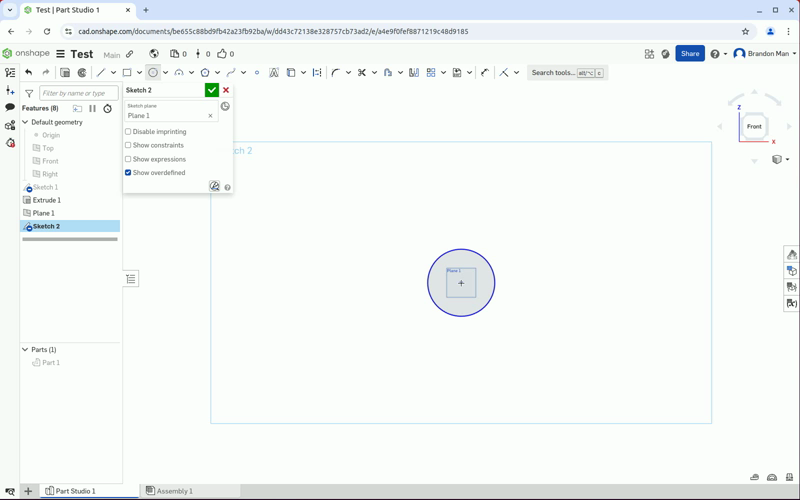
click(461, 282)
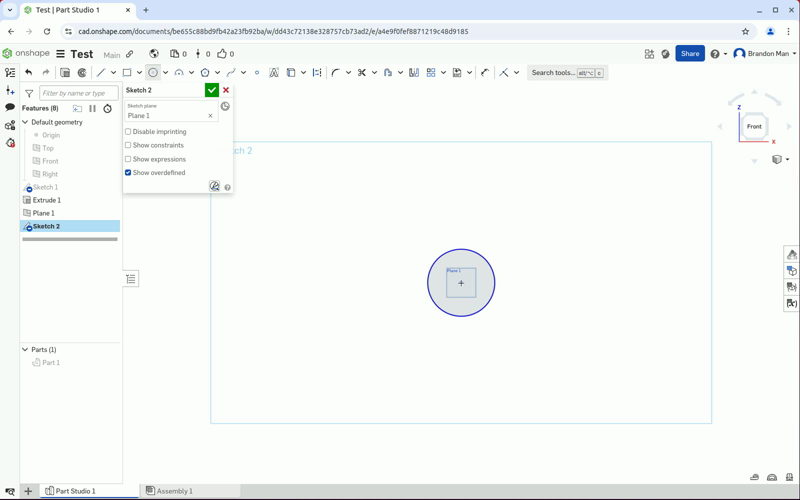
key_up(shift)
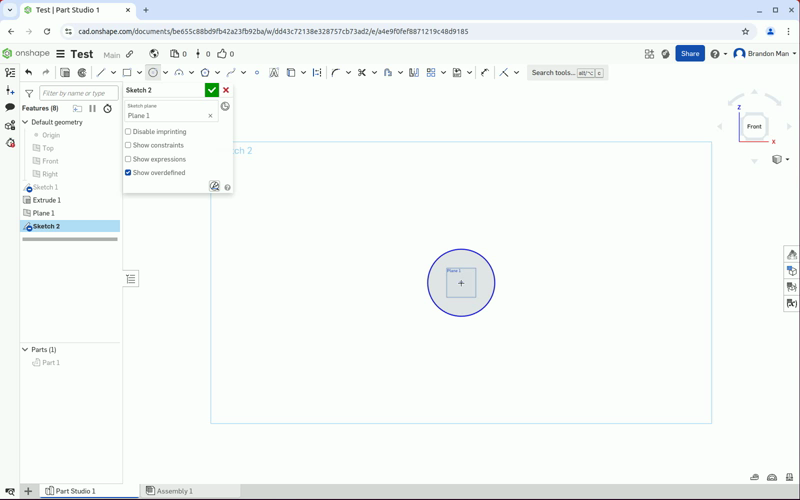
mouse_move(480, 282)
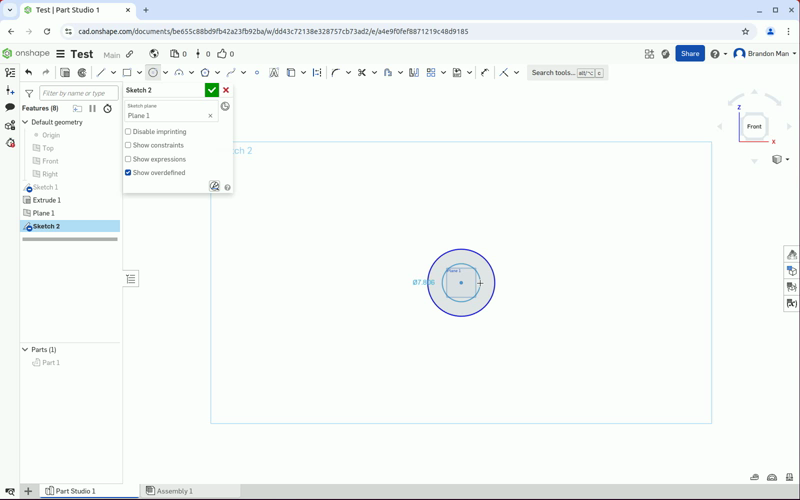
click(480, 282)
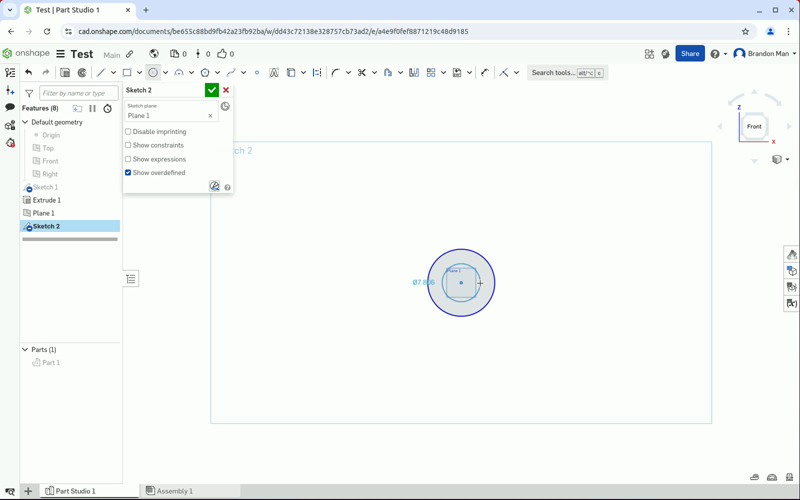
key(esc)
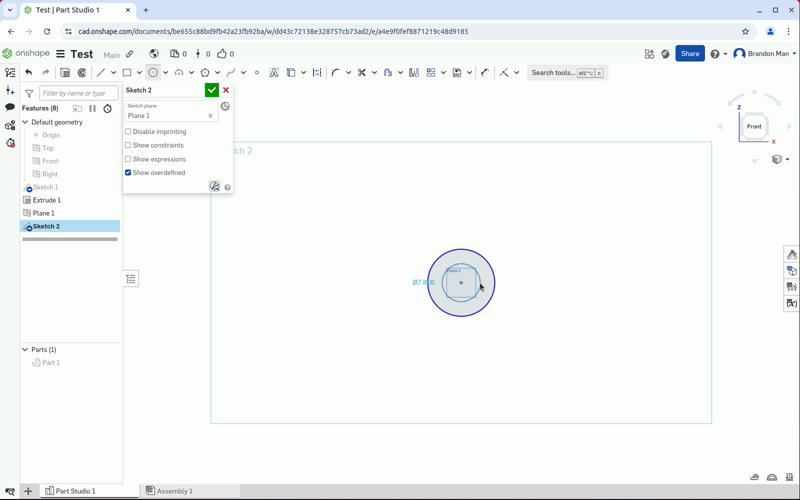
mouse_move(438, 269)
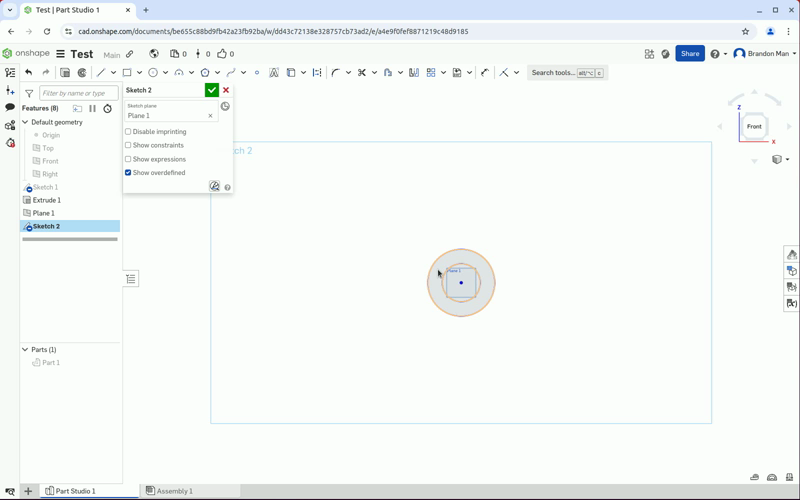
click(438, 269)
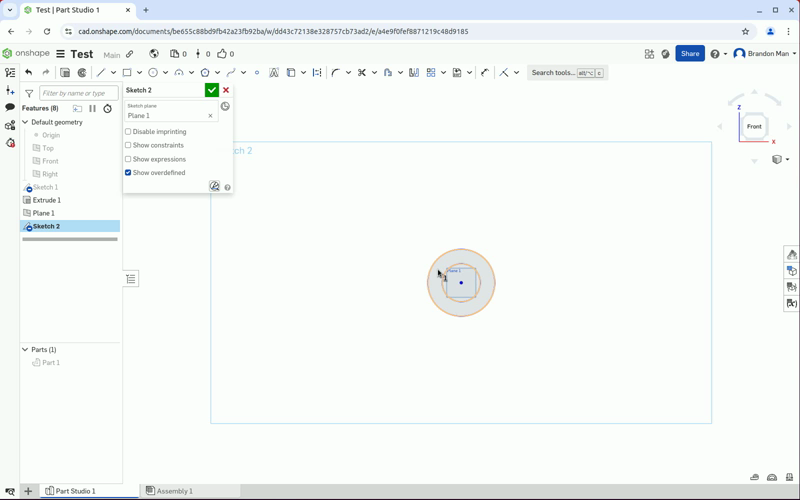
mouse_move(73, 352)
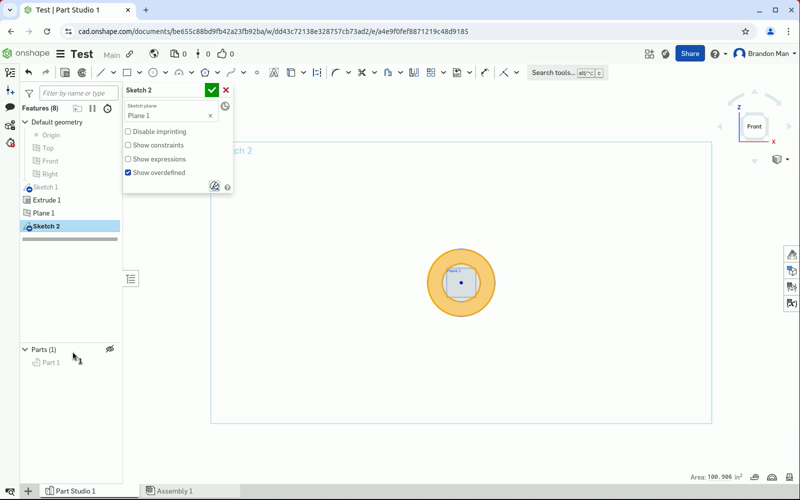
key(shift+y)
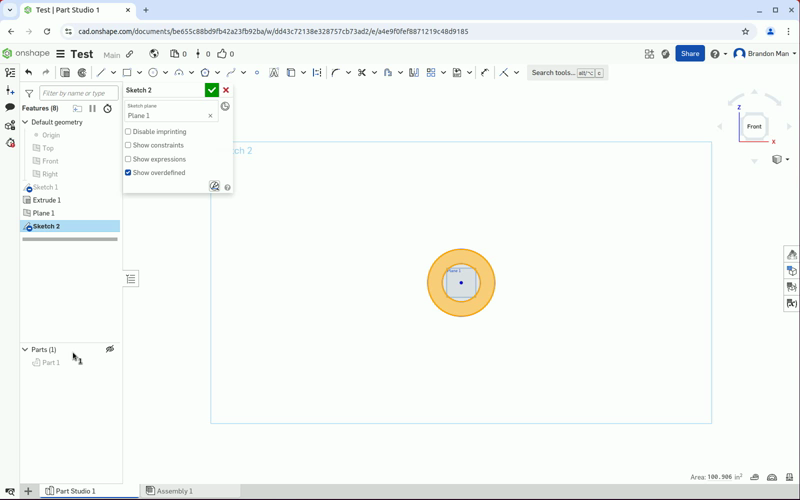
key(shift+e)
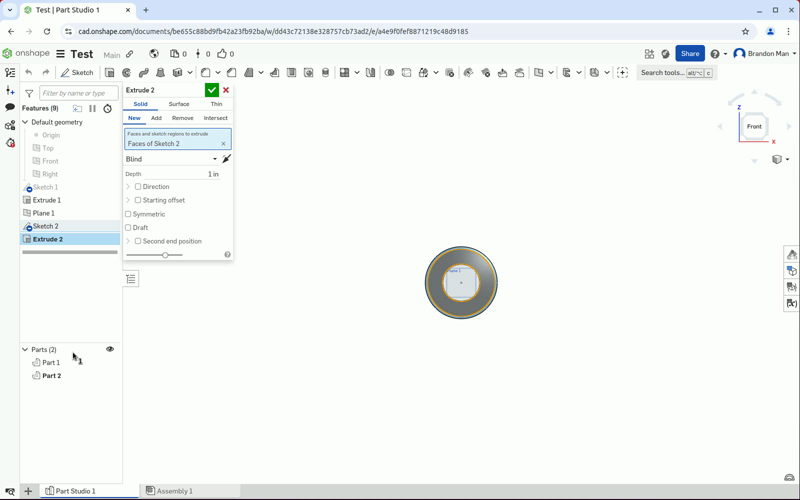
mouse_move(143, 106)
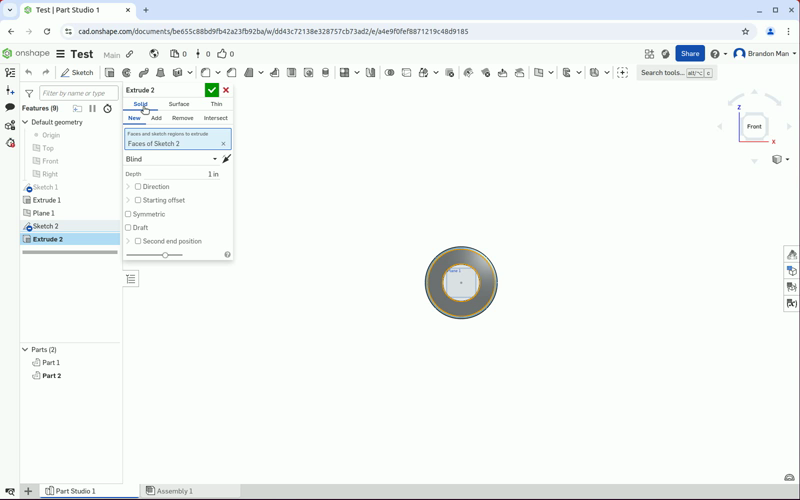
click(143, 106)
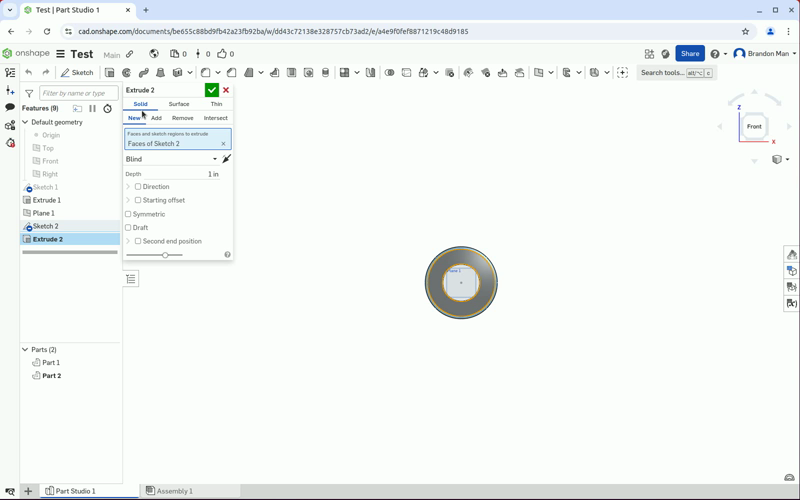
mouse_move(137, 120)
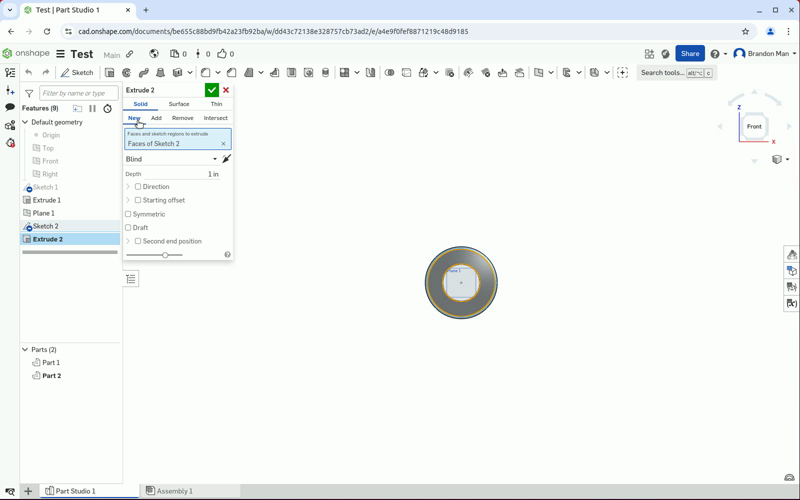
click(137, 120)
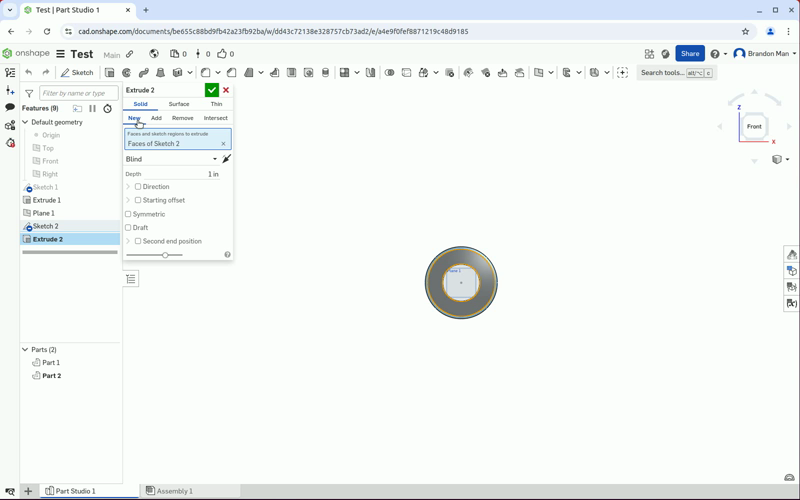
key(tab, 4)
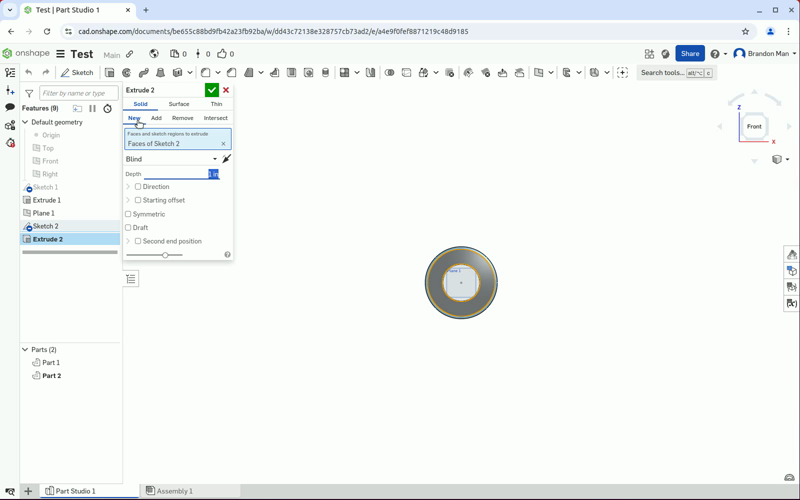
text(0.963)
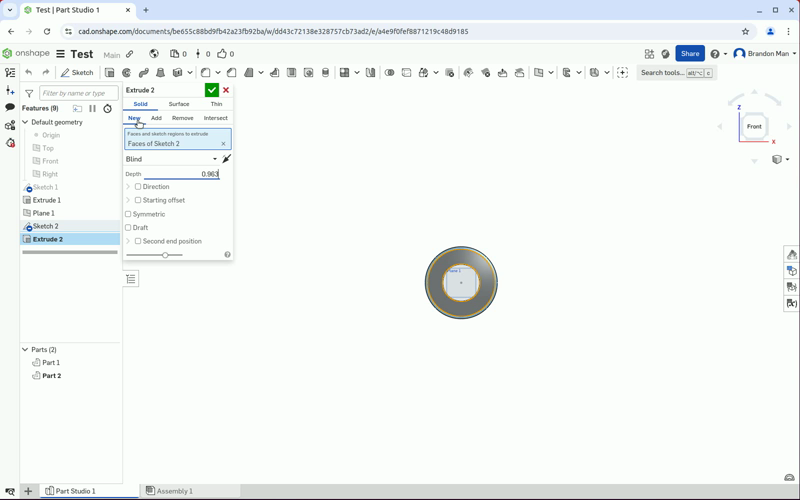
key(enter)
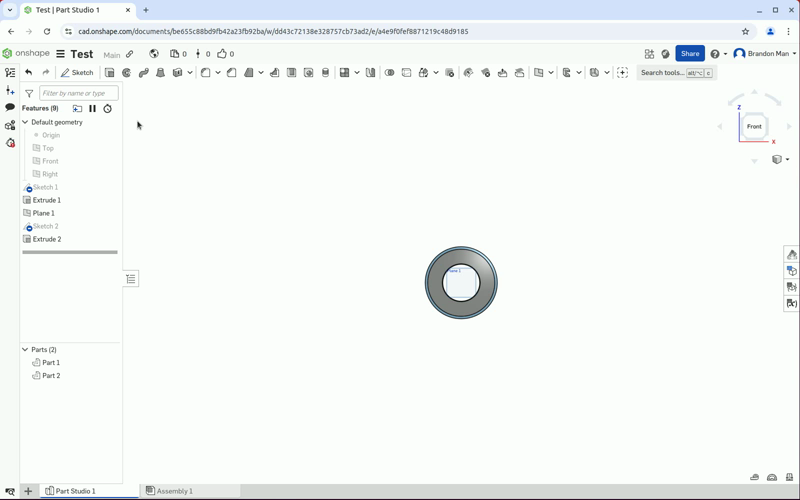
key(shift+h)
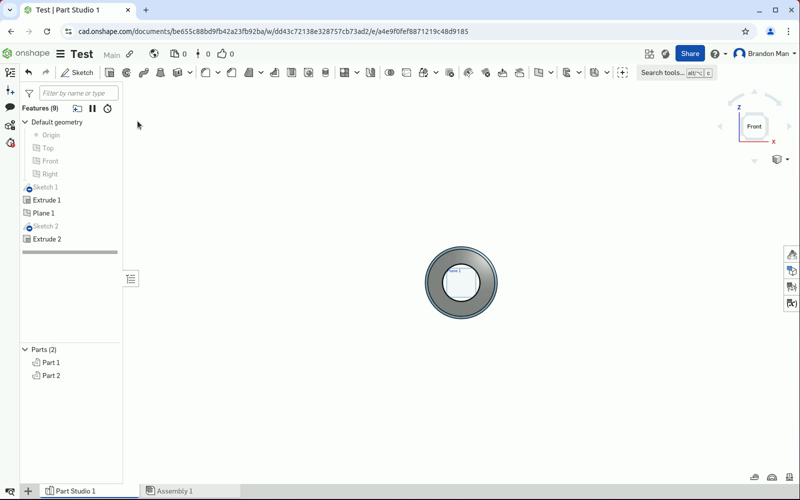
key(shift+h)
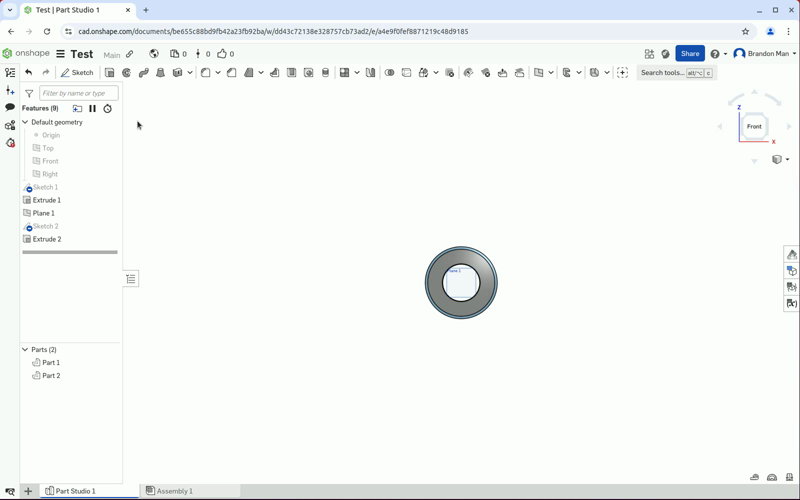
key(shift+7)
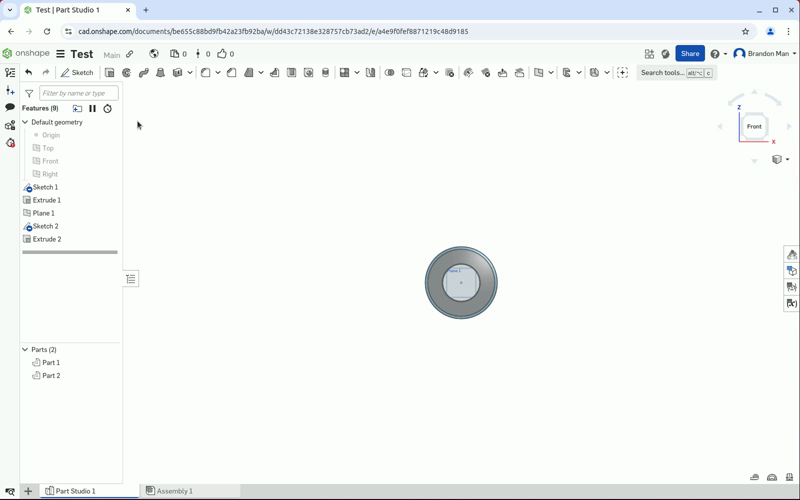
key(left, 2)
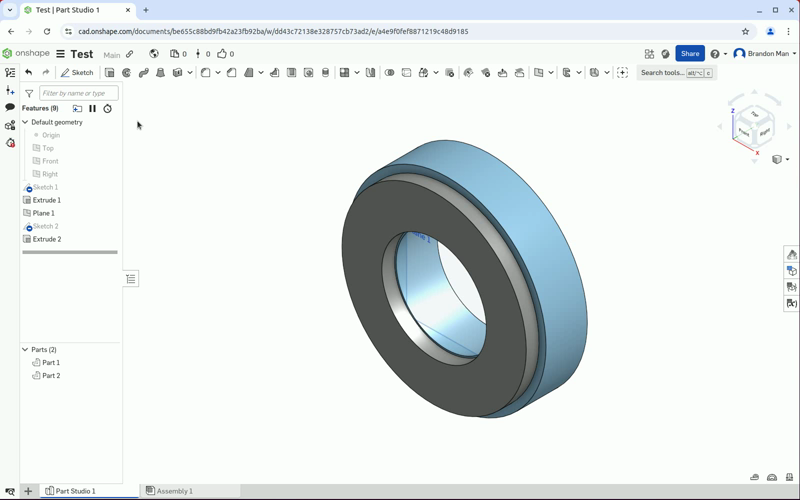
key(down, 2)
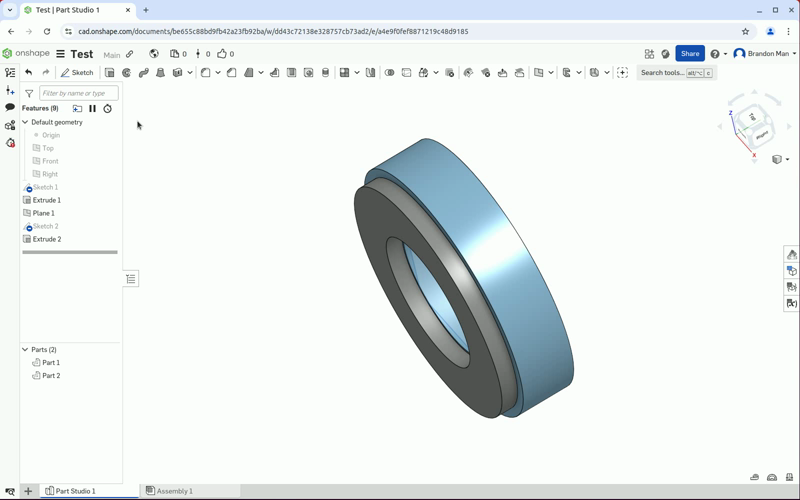
key(up, 2)
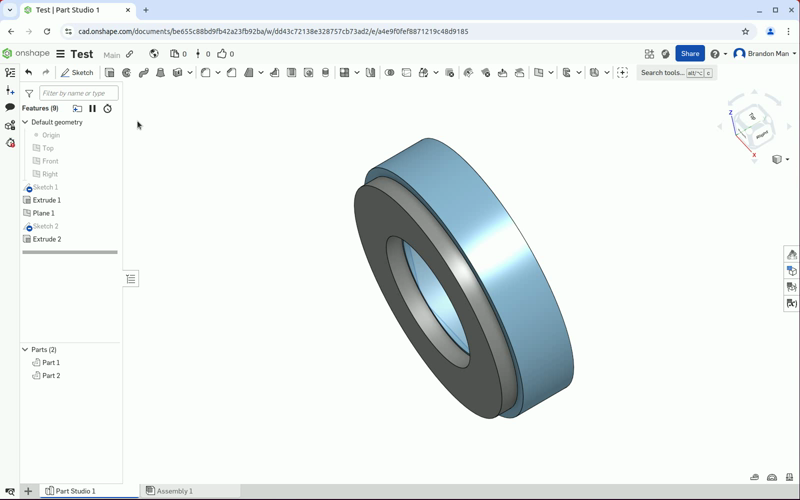
key(right, 2)
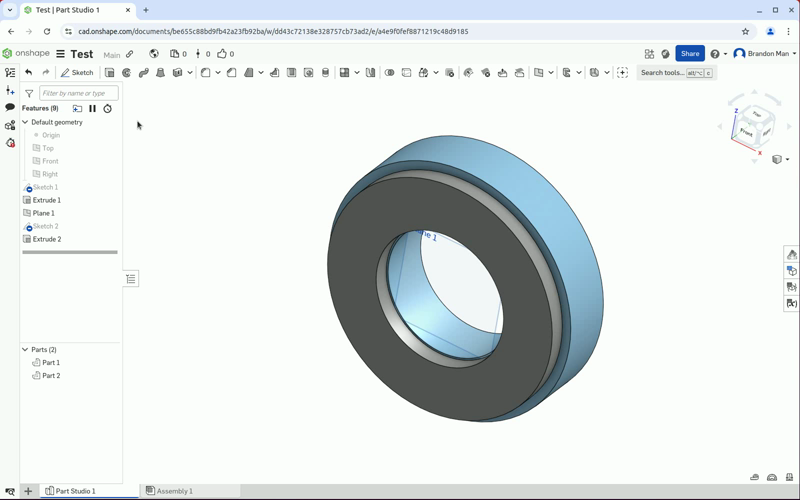
mouse_move(73, 189)
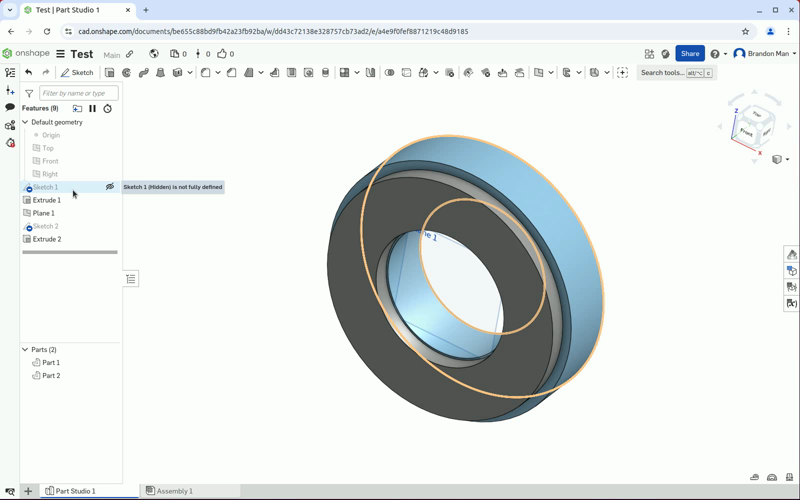
click(73, 189)